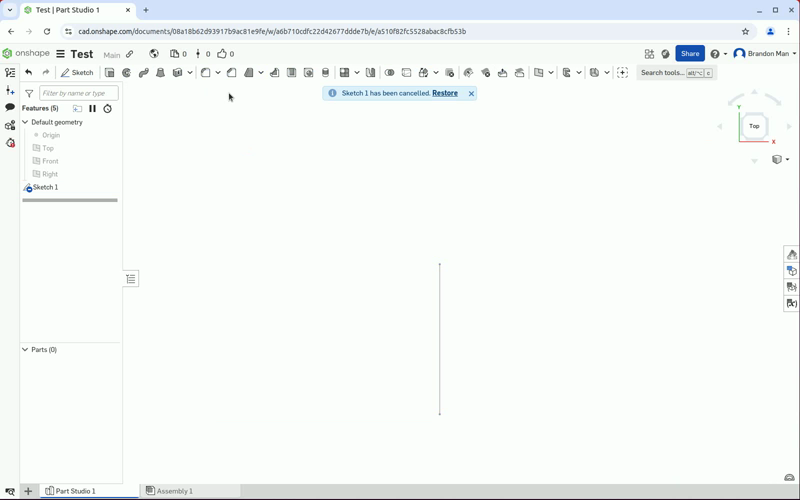
key(shift+h)
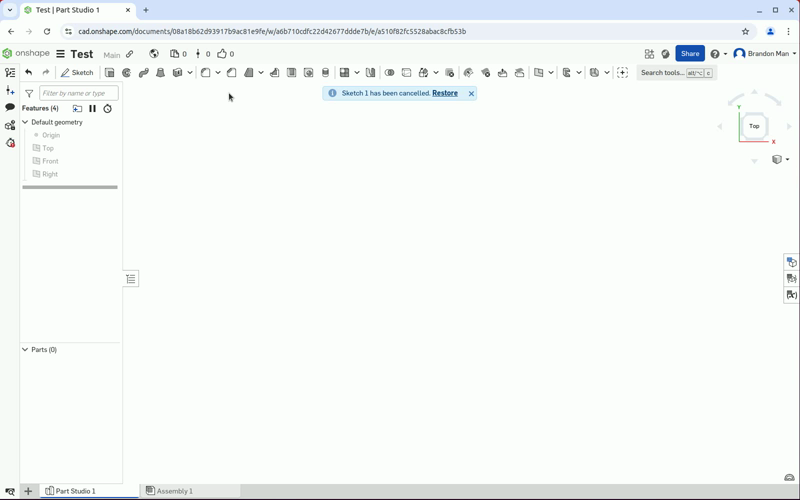
mouse_move(73, 352)
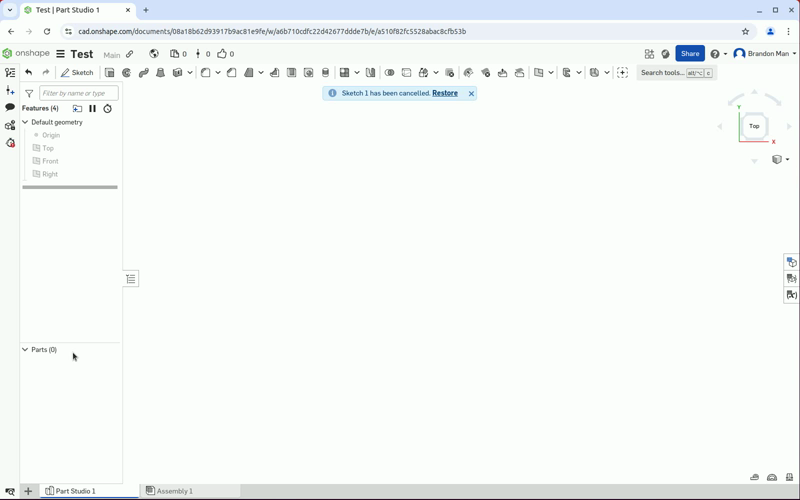
key(y)
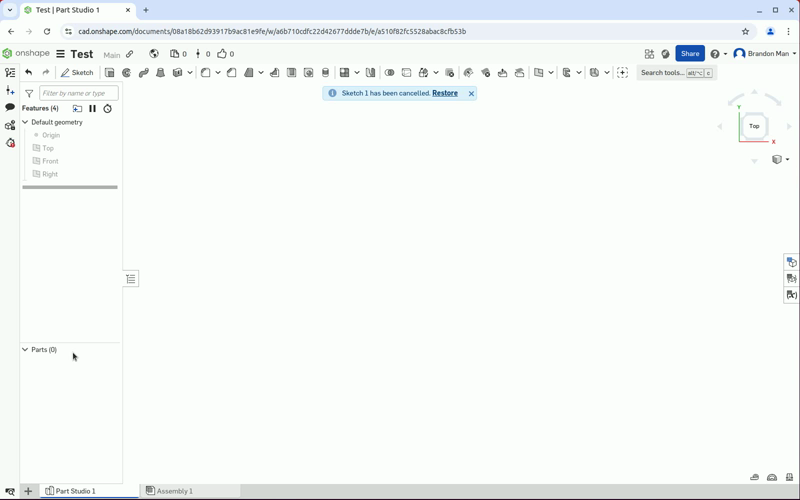
key(shift+p)
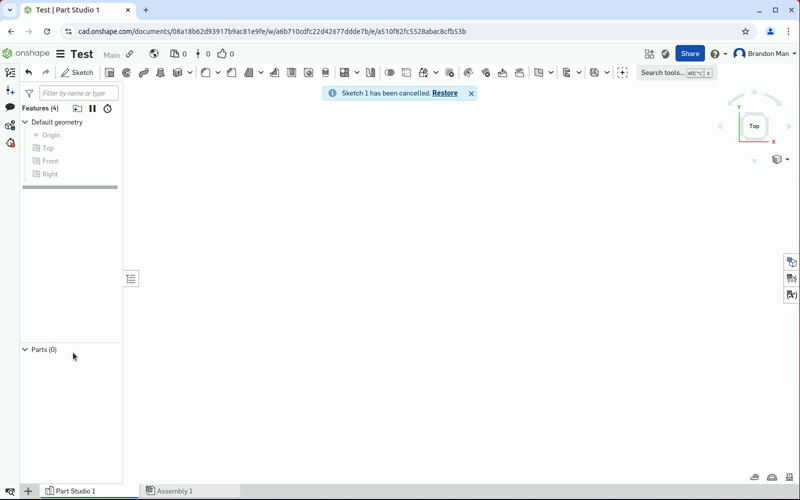
key(space)
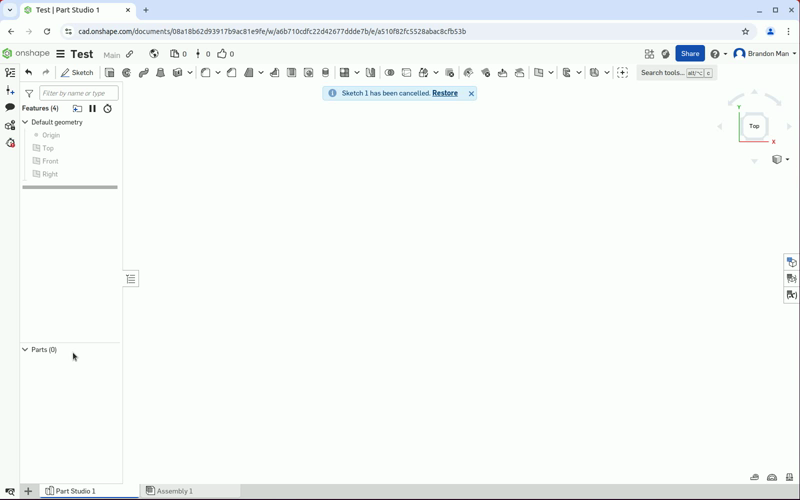
key_down(shift)
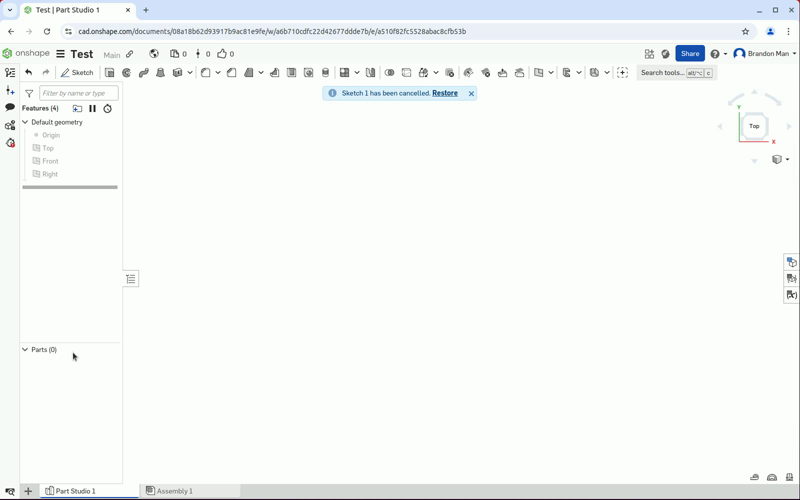
key(up)
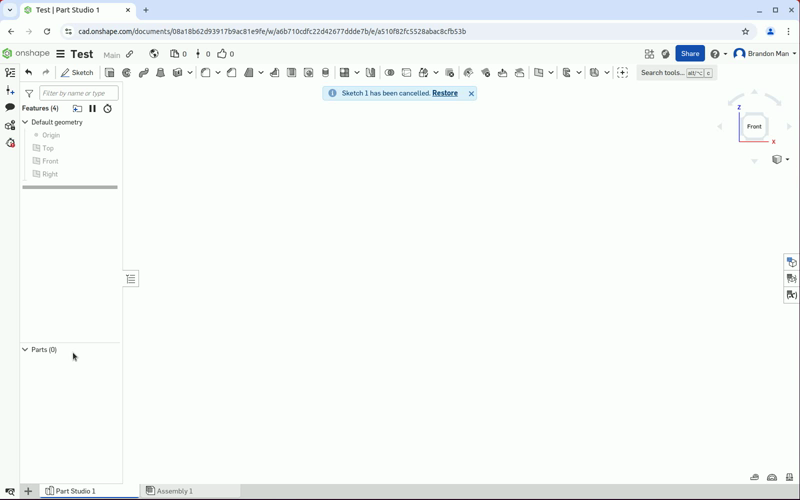
key_up(shift)
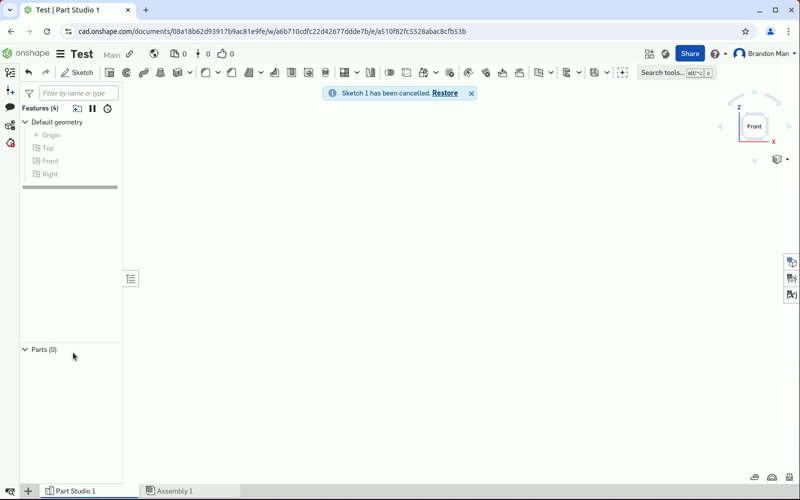
mouse_move(73, 352)
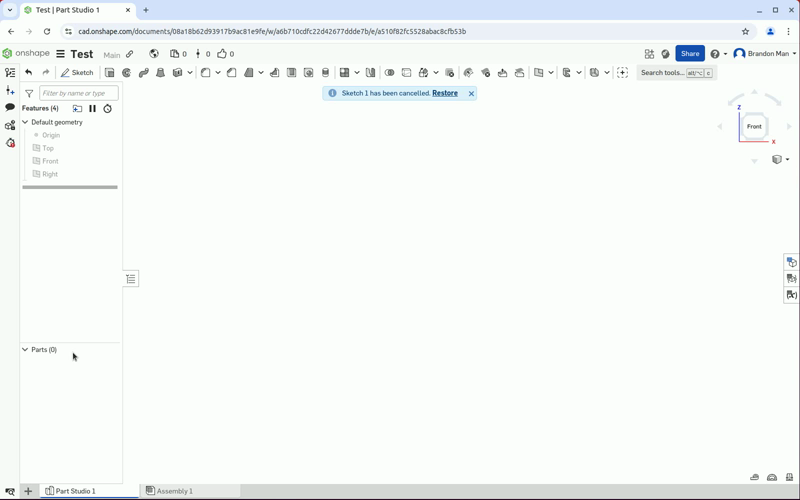
key(shift+y)
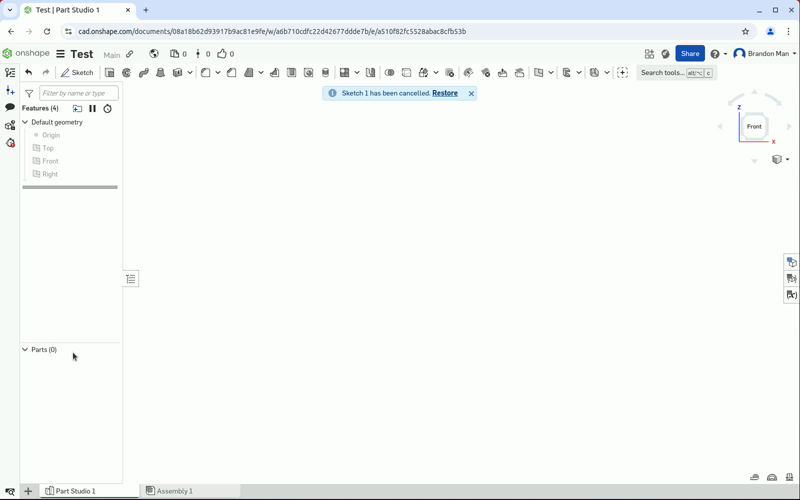
key(shift+s)
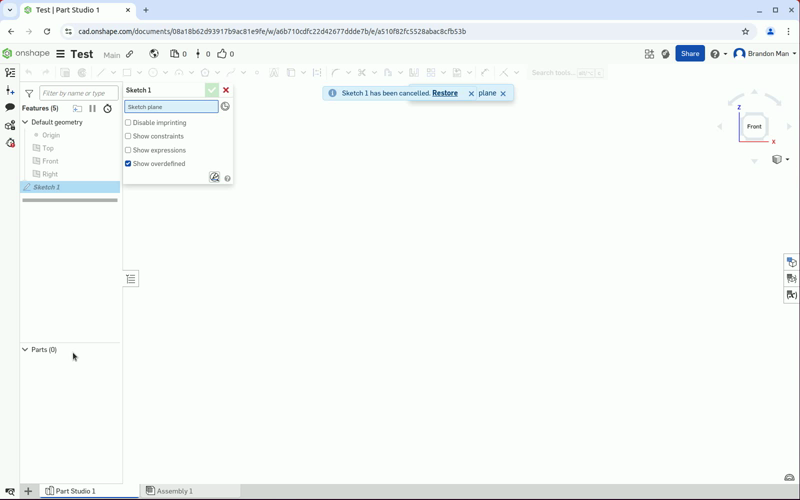
mouse_move(73, 163)
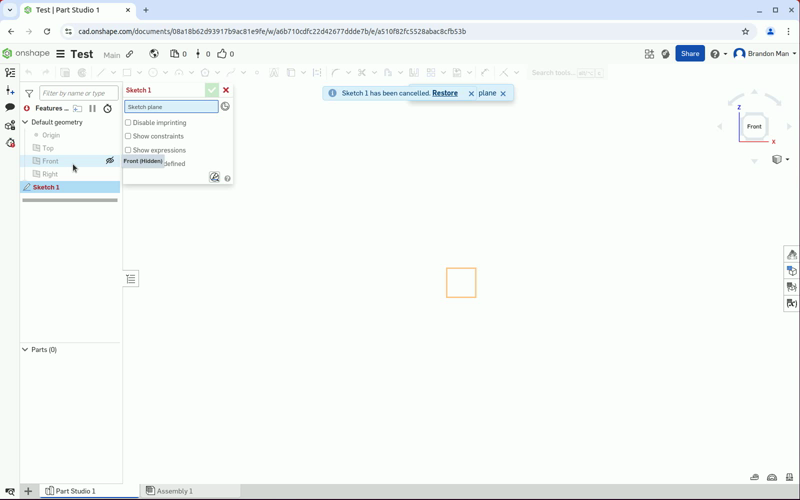
click(73, 163)
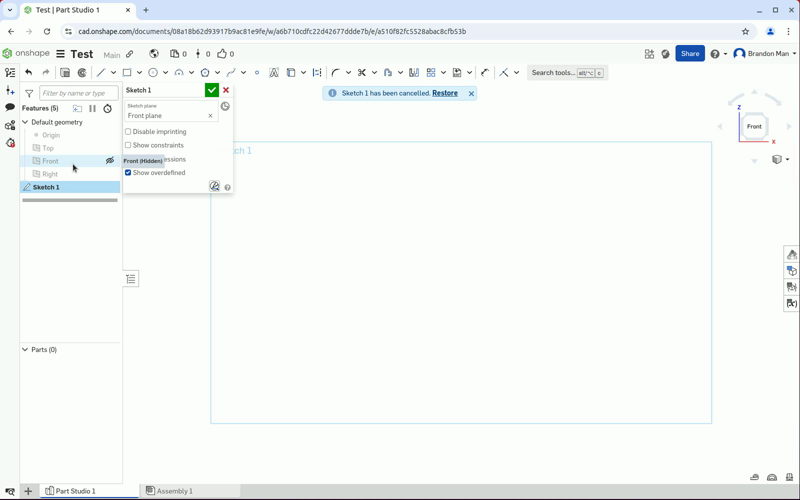
mouse_move(73, 352)
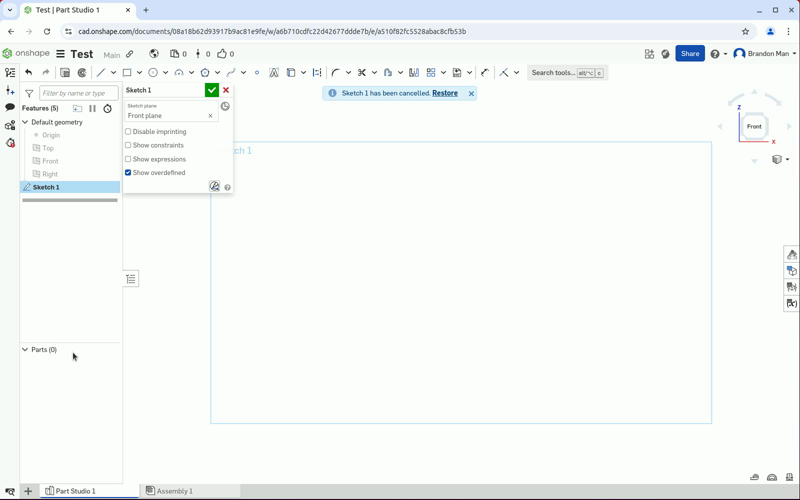
key(y)
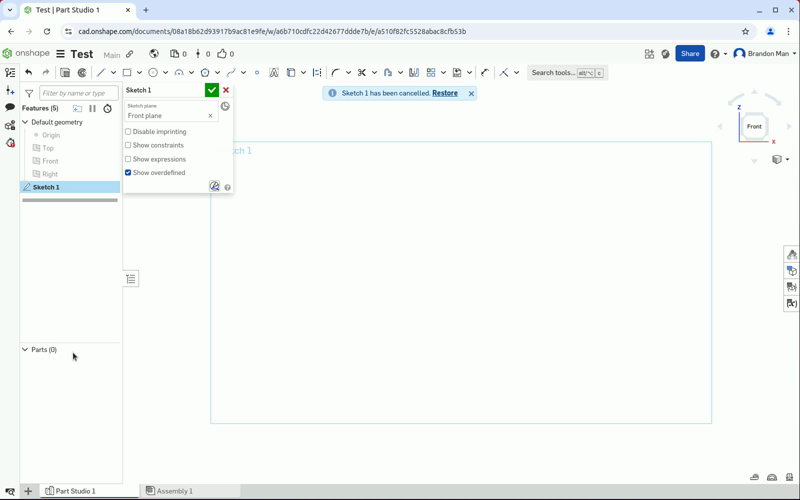
key(l)
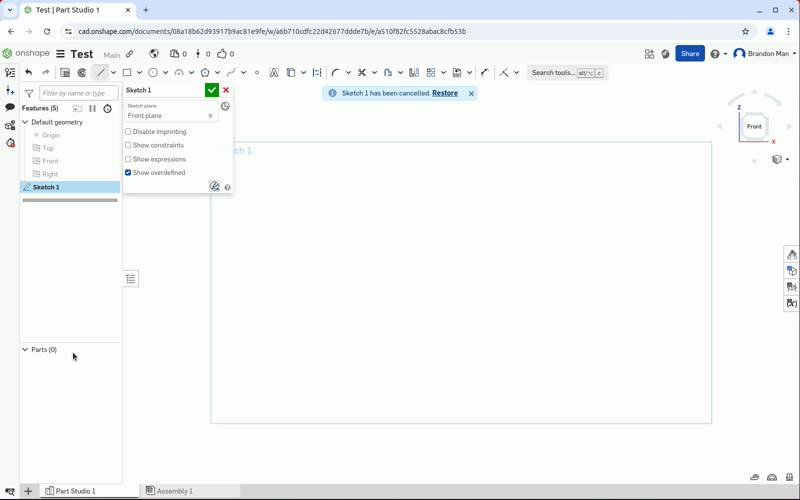
key_down(shift)
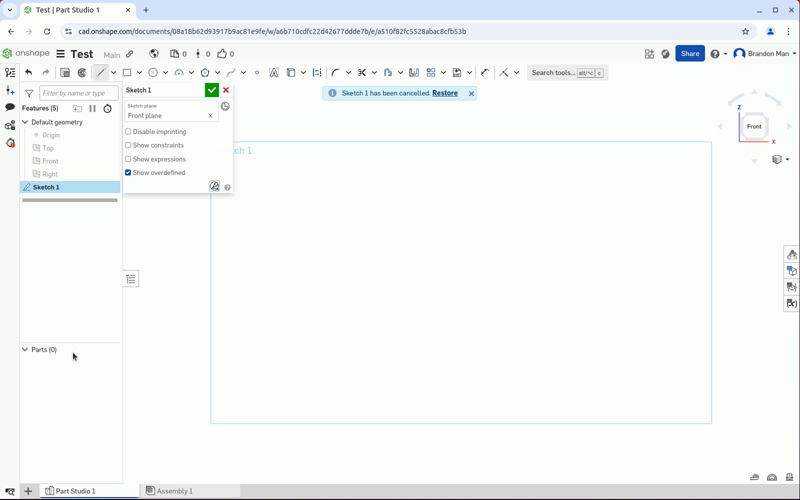
mouse_move(446, 294)
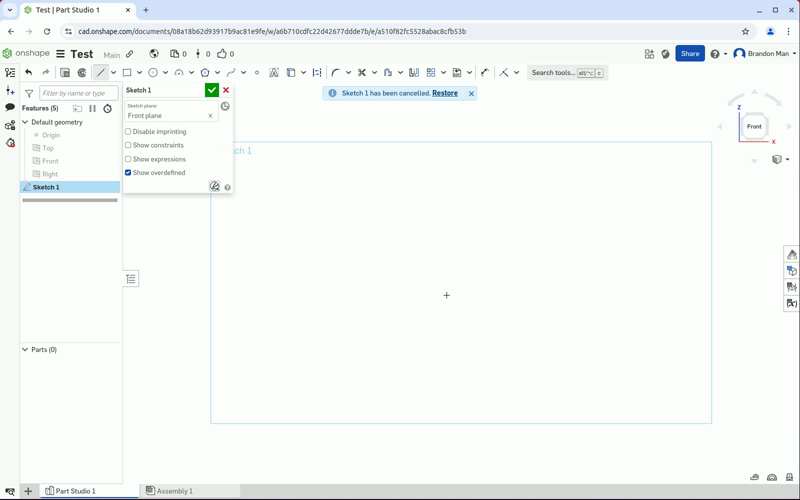
click(446, 294)
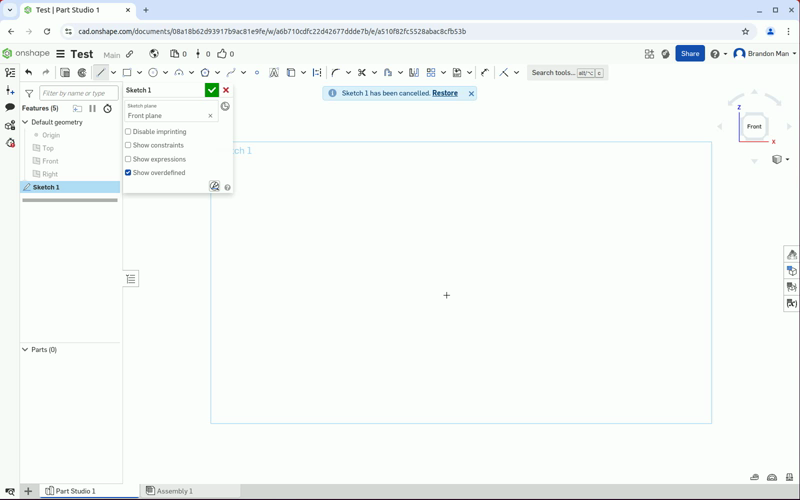
key_up(shift)
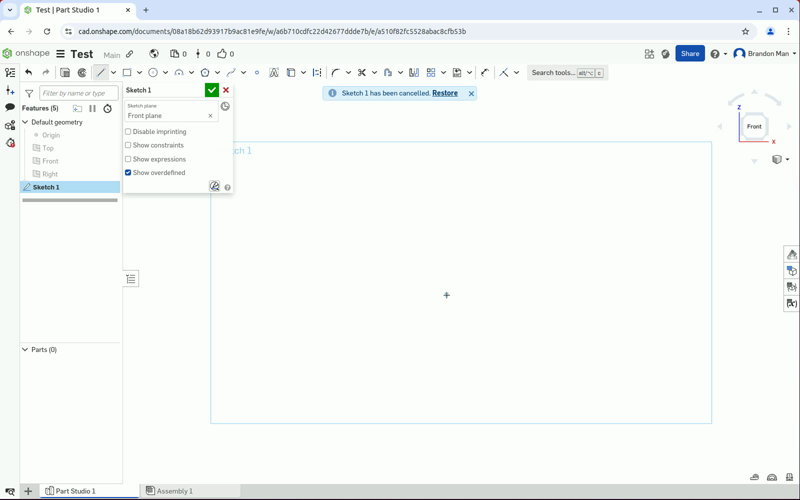
key_down(shift)
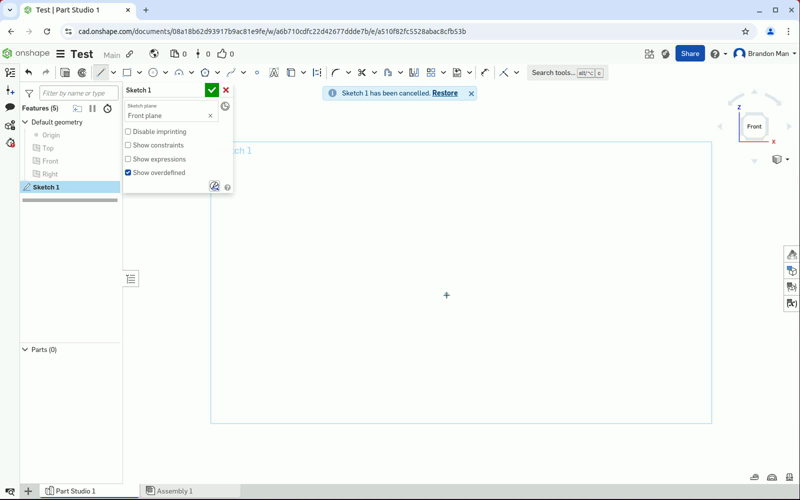
mouse_move(476, 294)
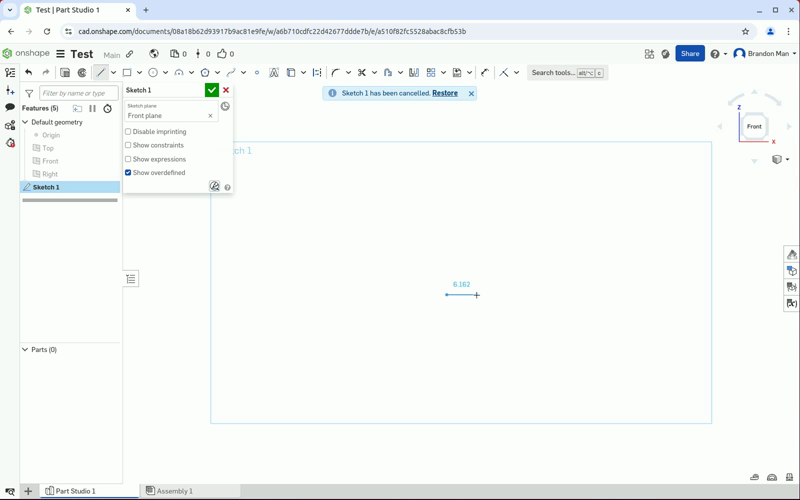
mouse_move(477, 294)
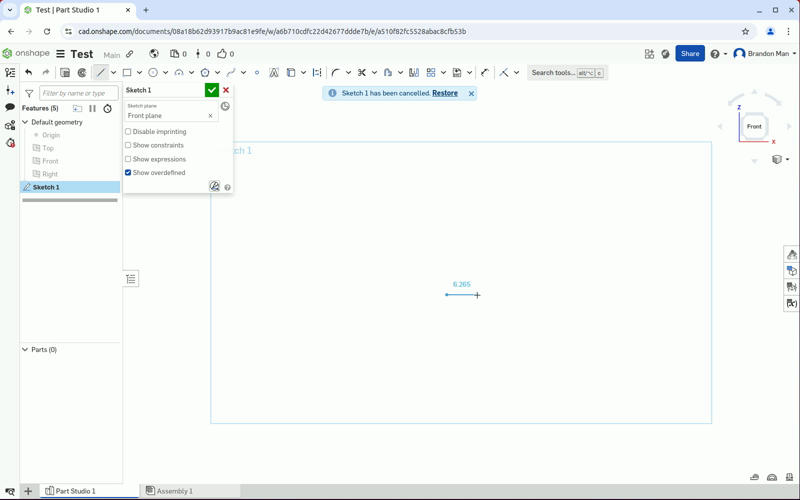
click(477, 294)
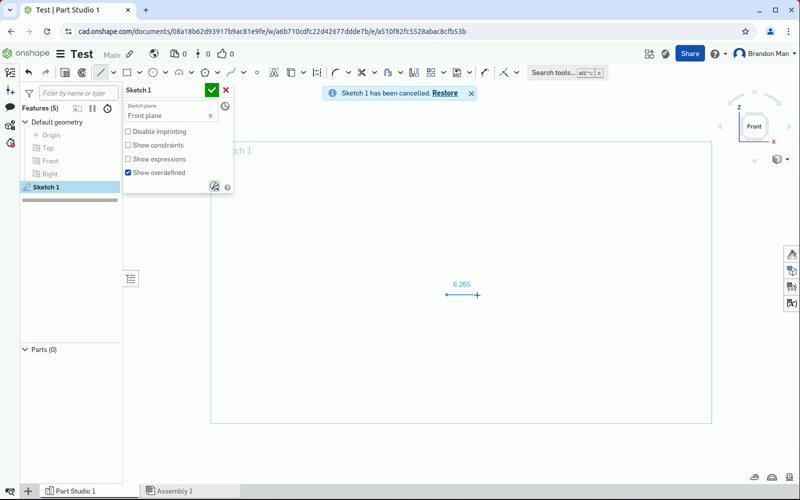
key_up(shift)
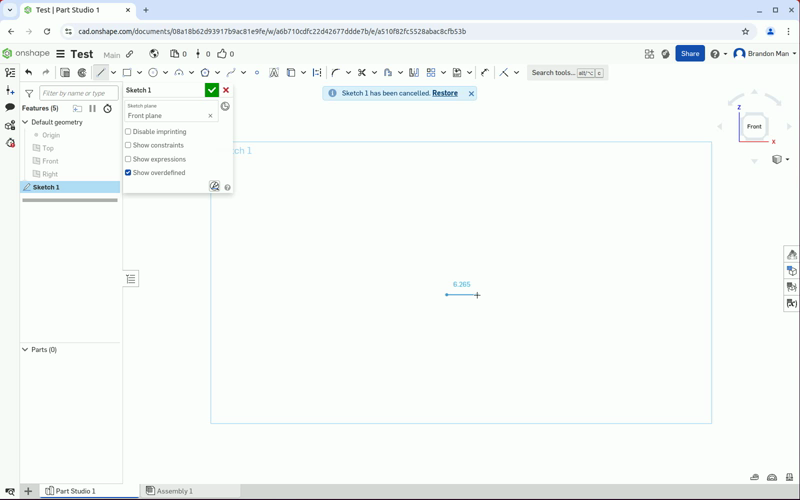
key_down(shift)
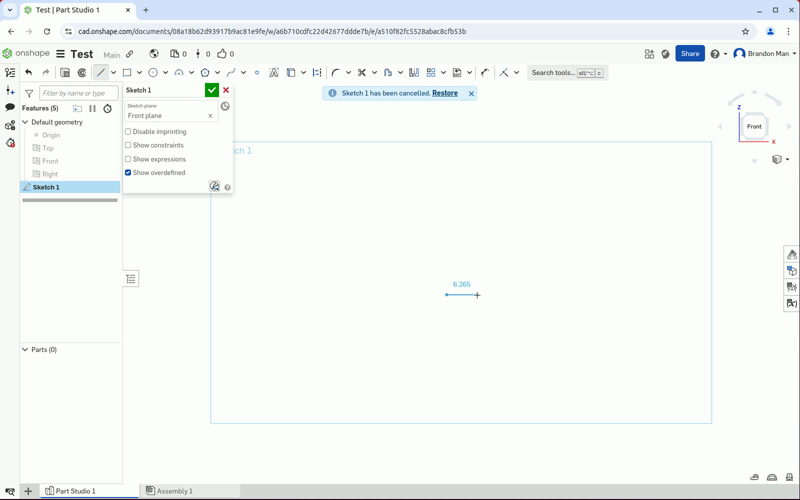
mouse_move(507, 294)
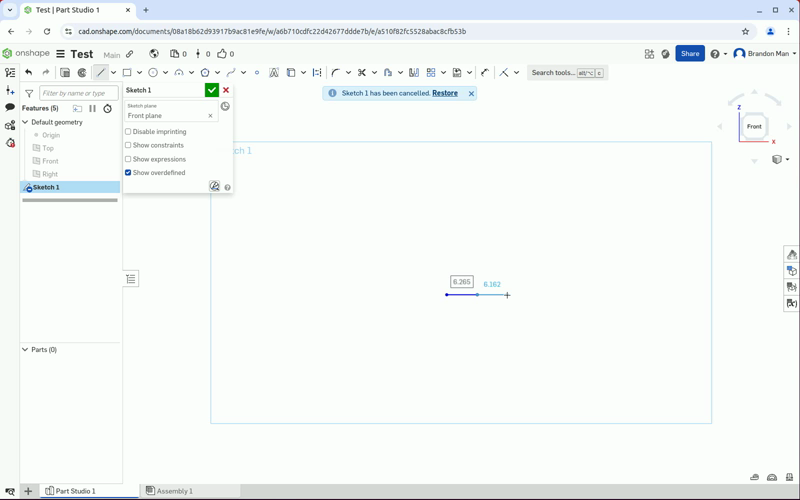
mouse_move(470, 268)
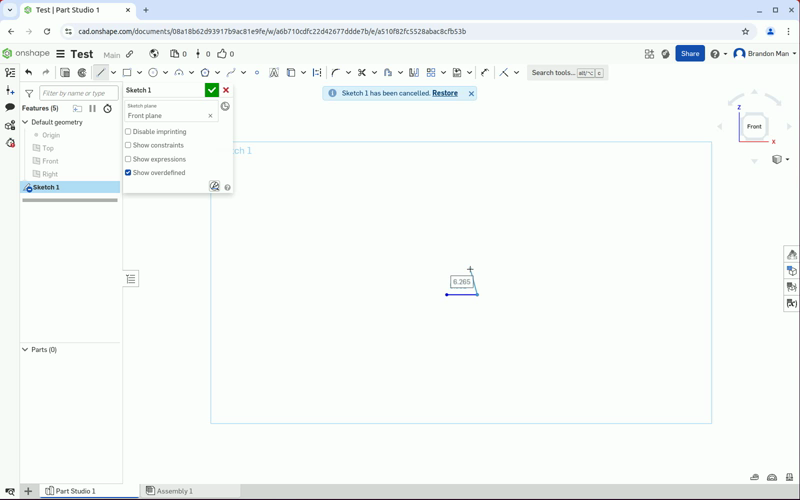
click(470, 268)
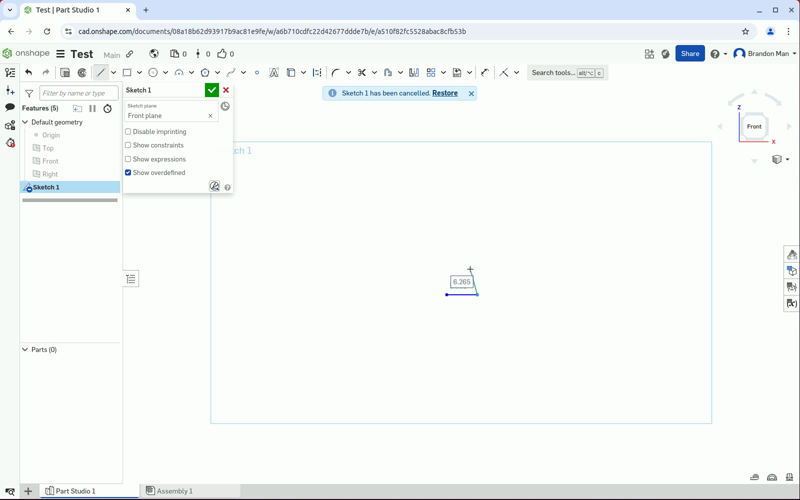
key_up(shift)
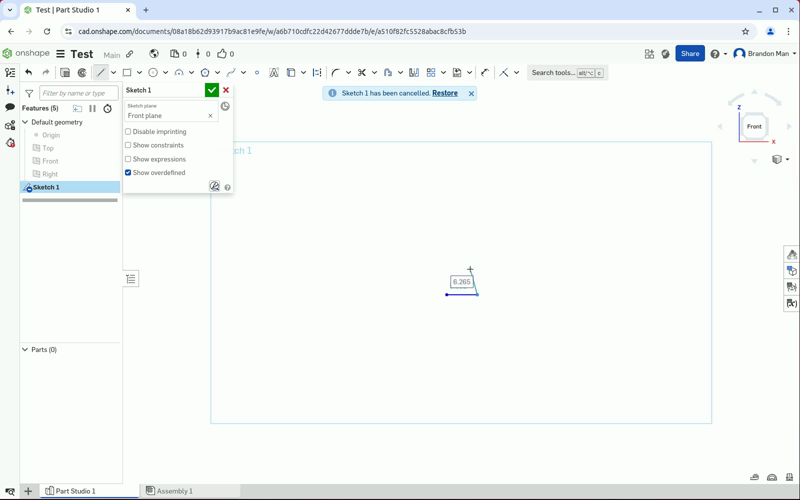
key_down(shift)
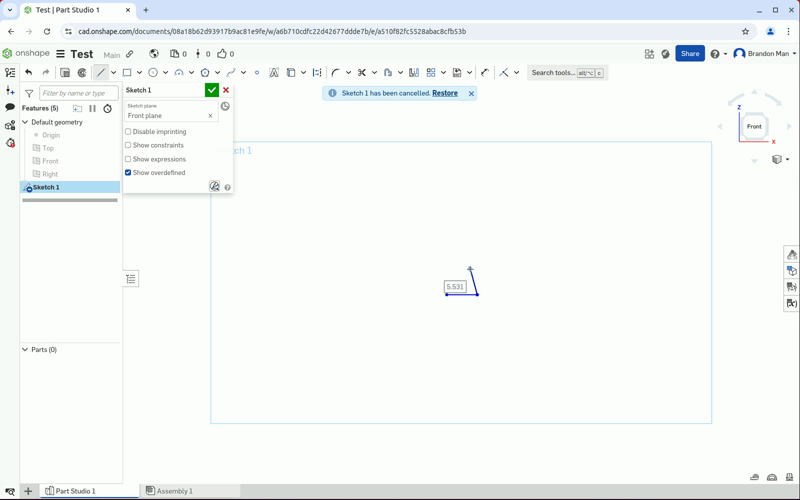
mouse_move(500, 268)
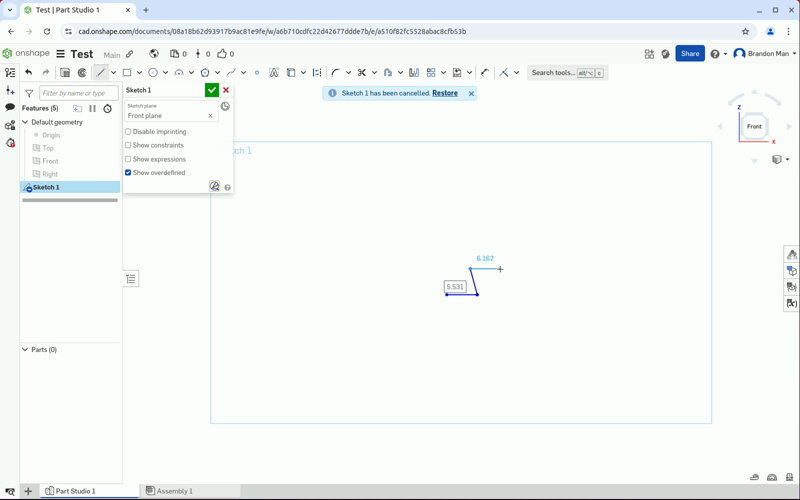
mouse_move(454, 268)
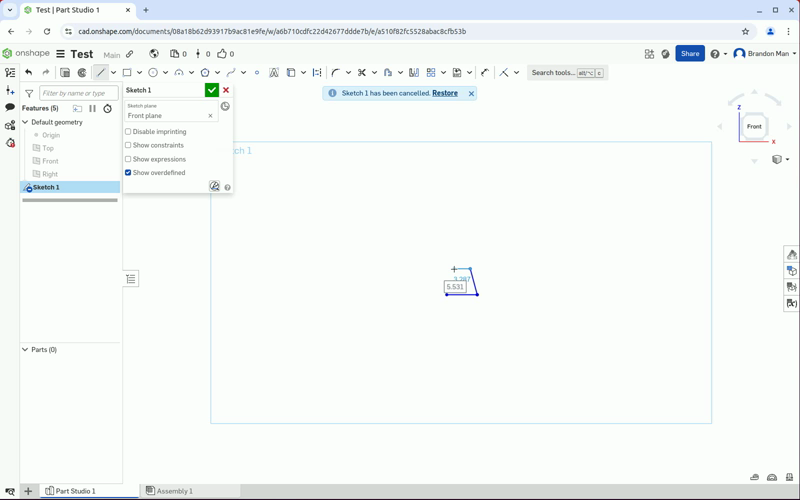
click(454, 268)
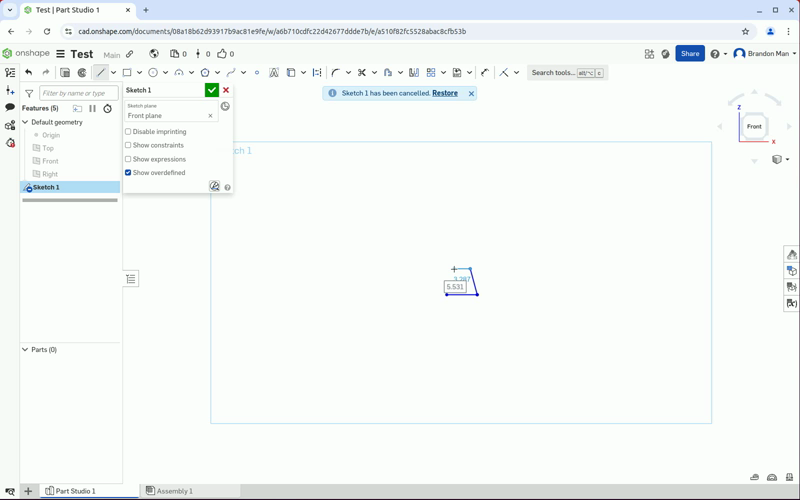
key_up(shift)
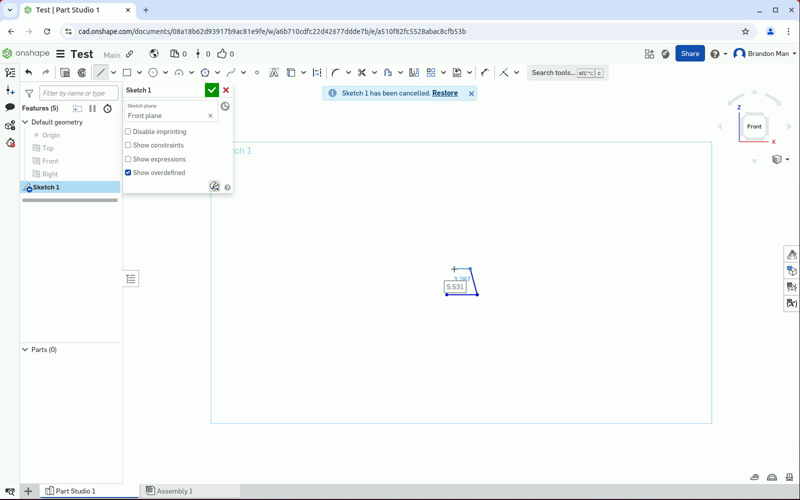
mouse_move(484, 268)
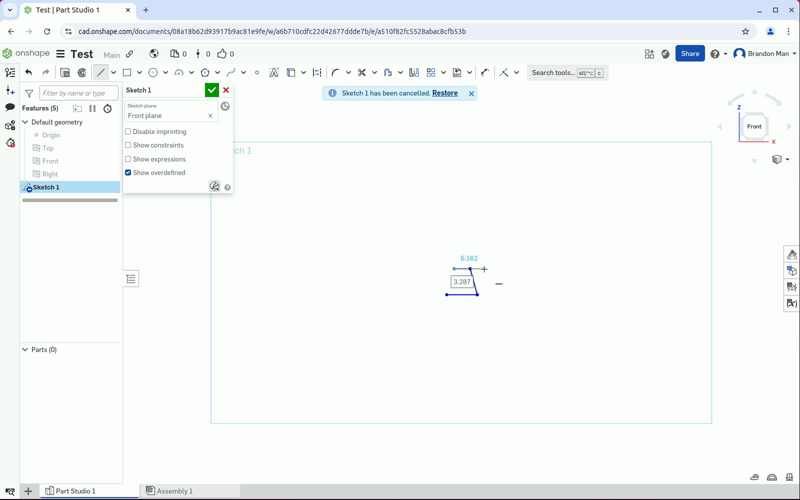
key_down(shift)
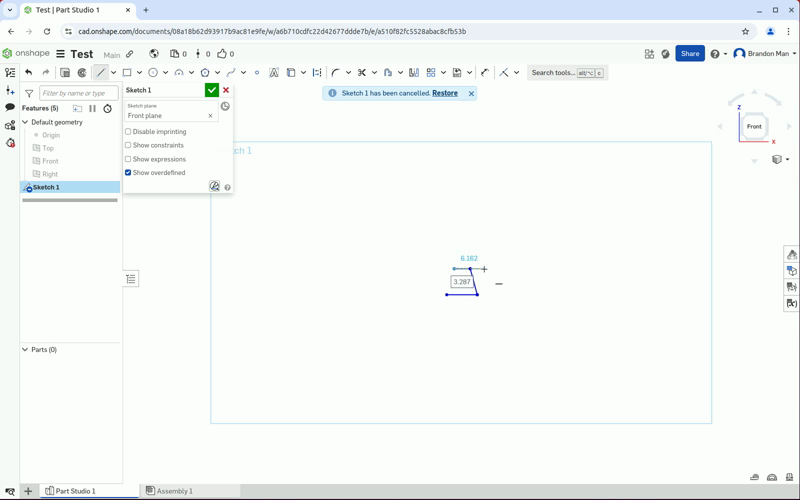
mouse_move(446, 294)
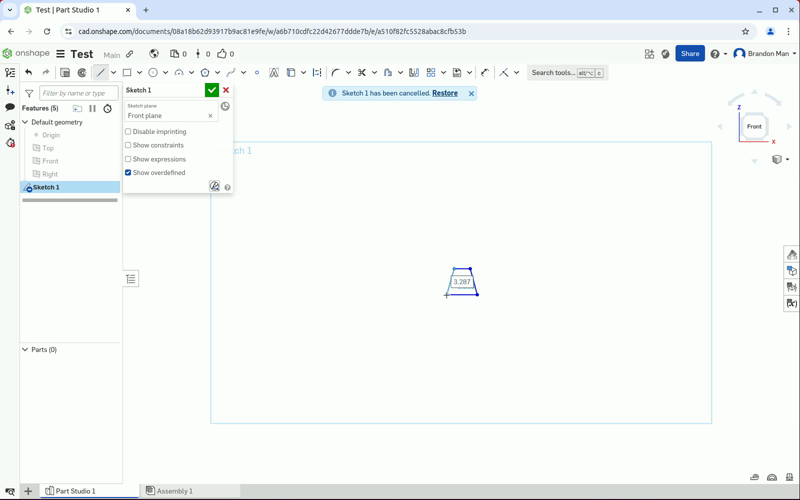
key_up(shift)
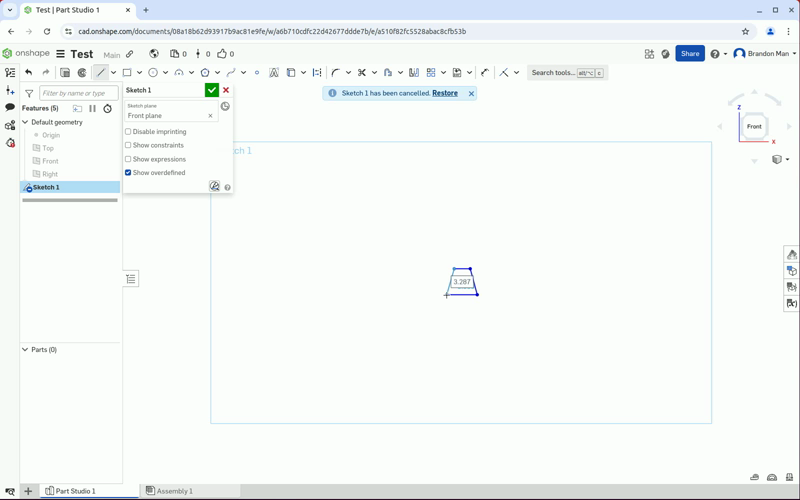
click(446, 294)
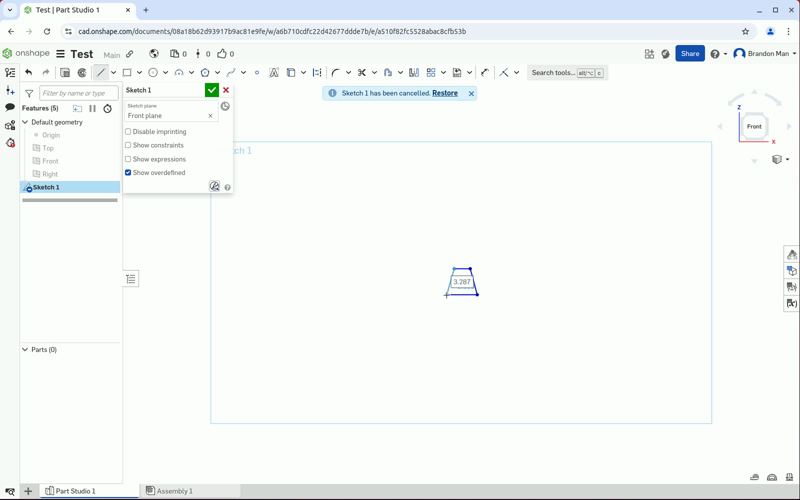
key(esc)
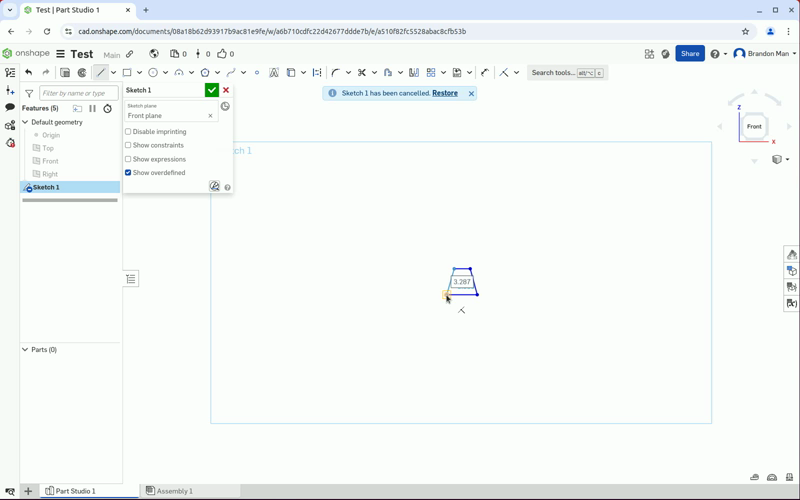
mouse_move(460, 270)
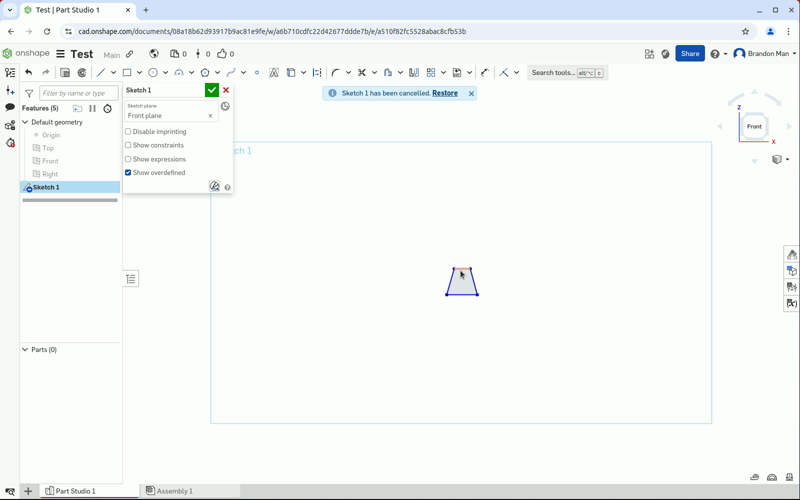
scroll(6)
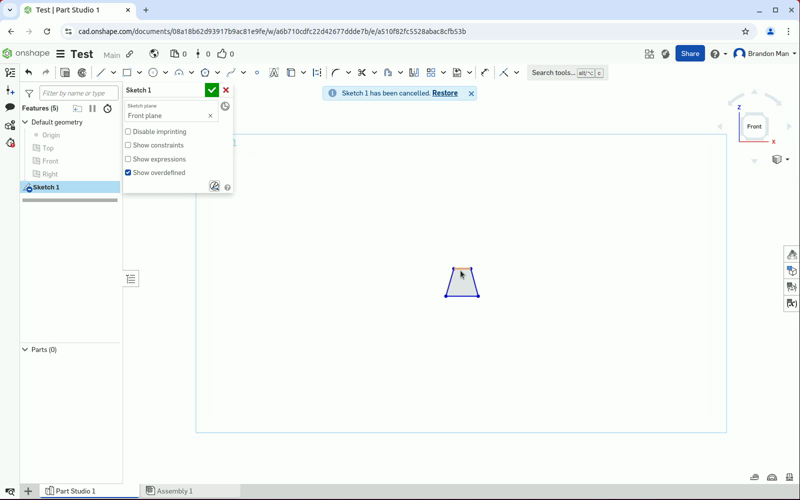
scroll(6)
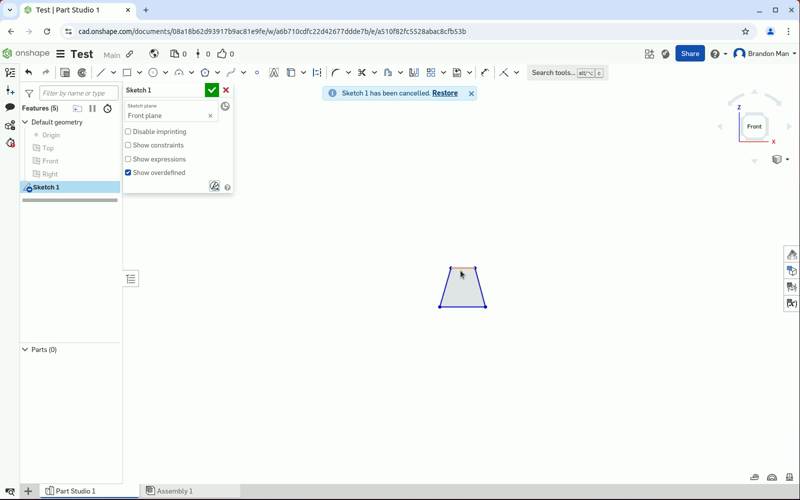
scroll(6)
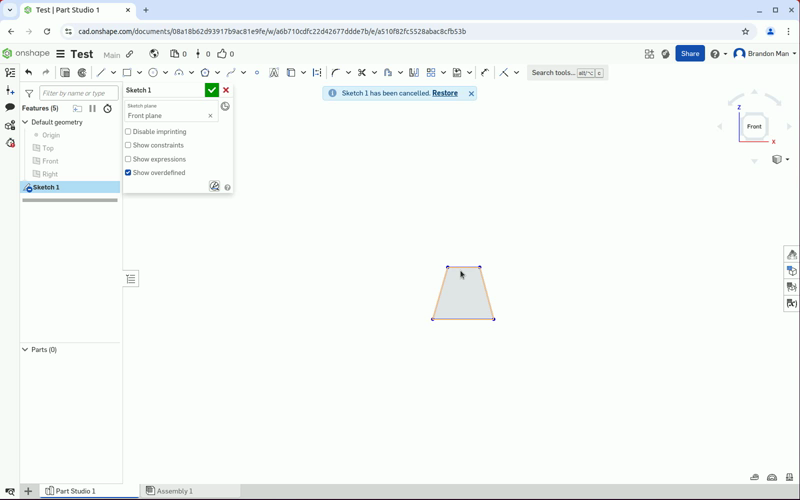
scroll(6)
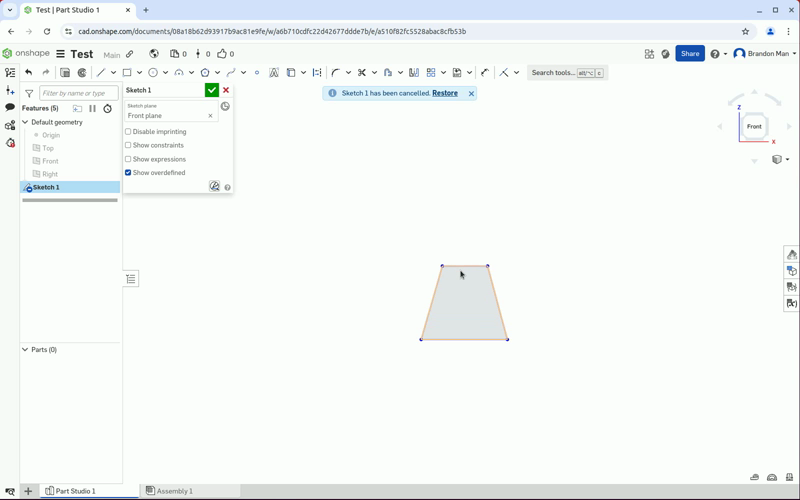
scroll(6)
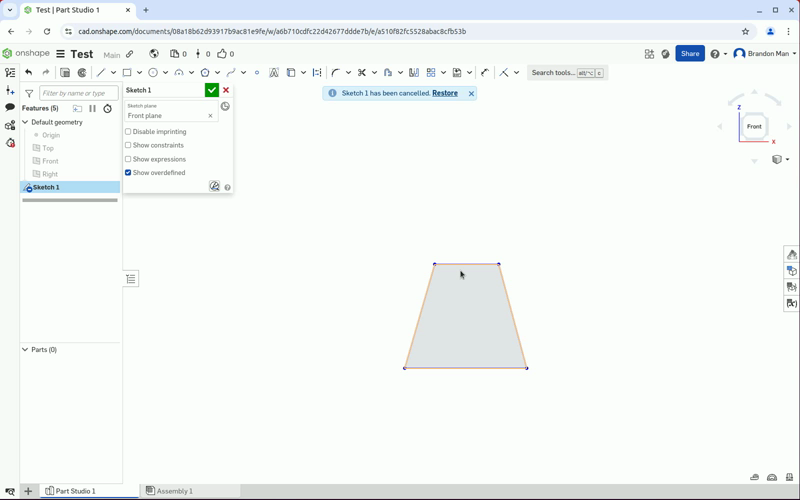
scroll(6)
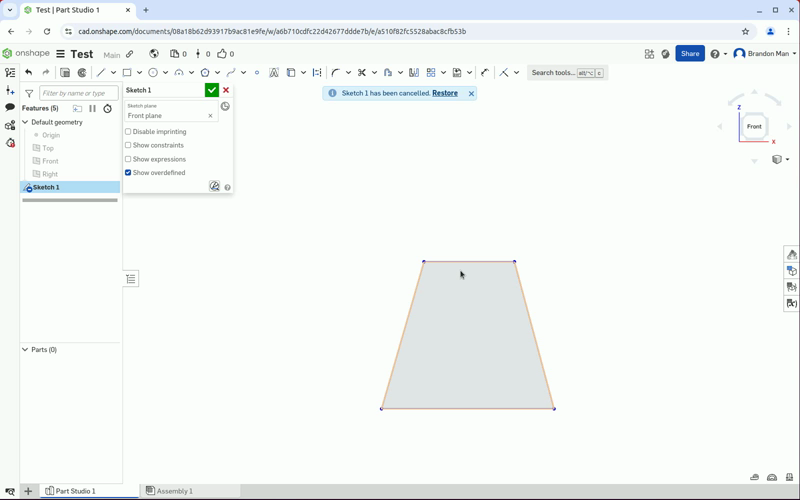
scroll(6)
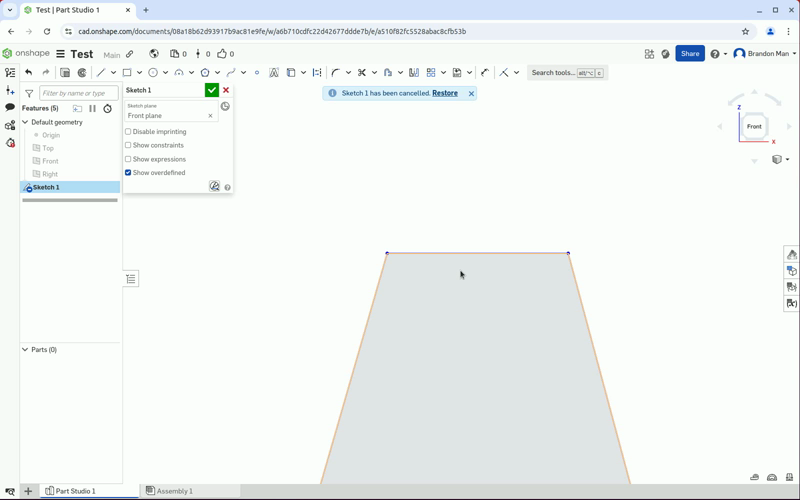
click(460, 270)
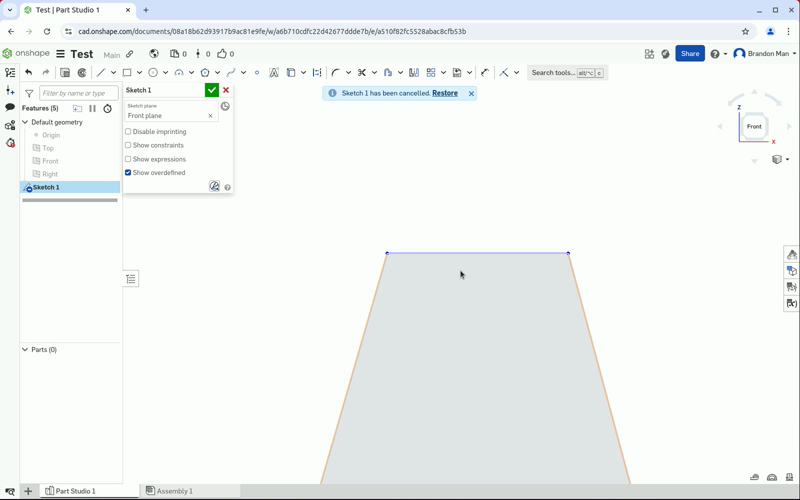
scroll(-6)
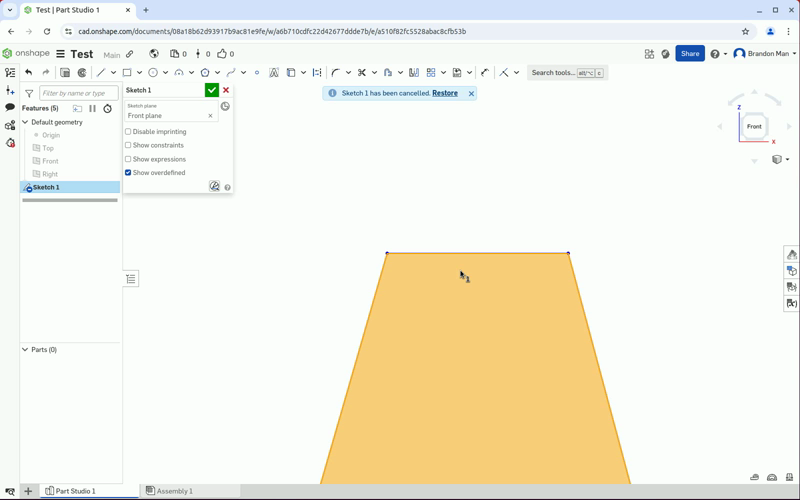
scroll(-6)
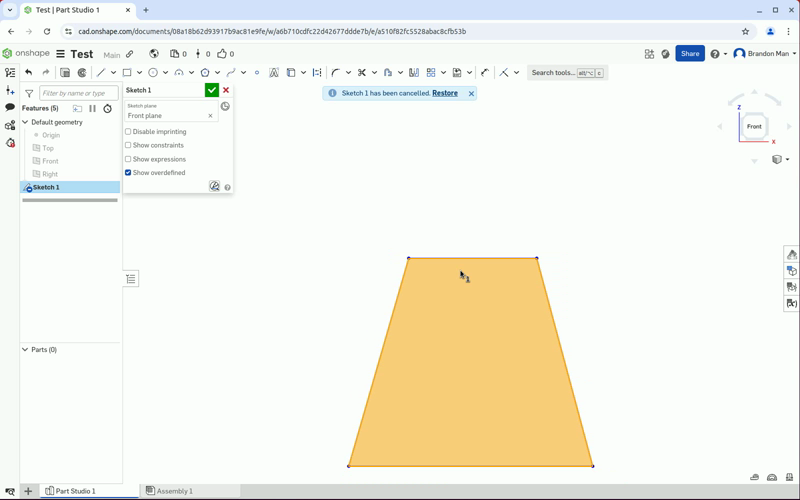
scroll(-6)
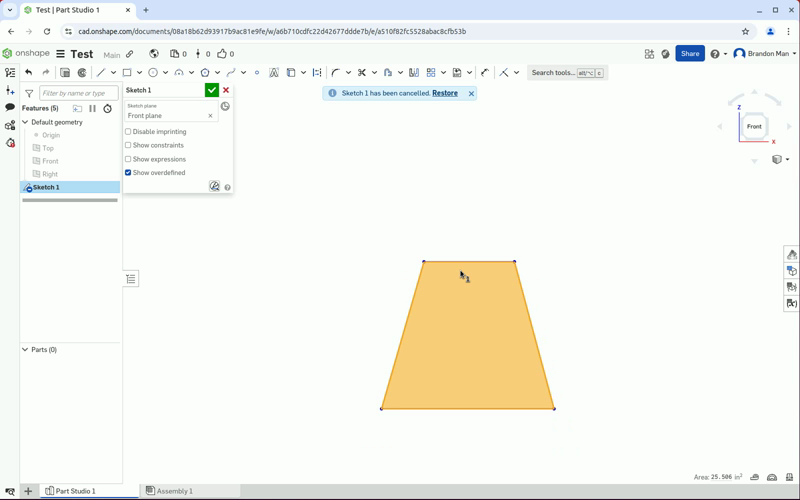
scroll(-6)
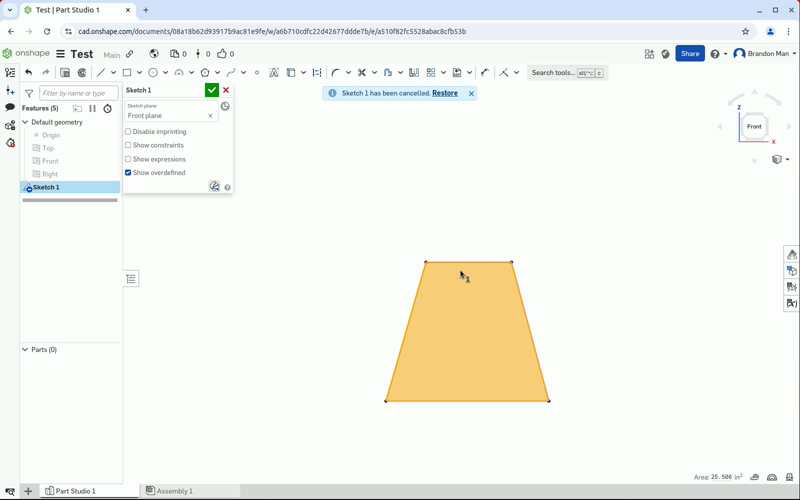
scroll(-6)
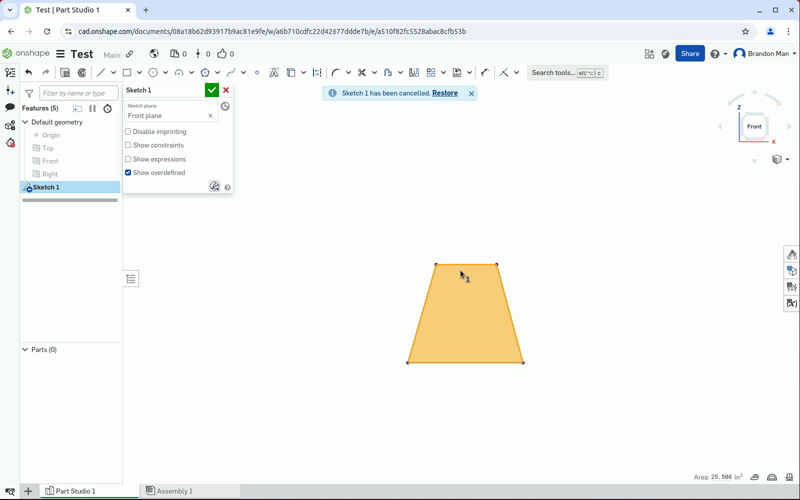
scroll(-6)
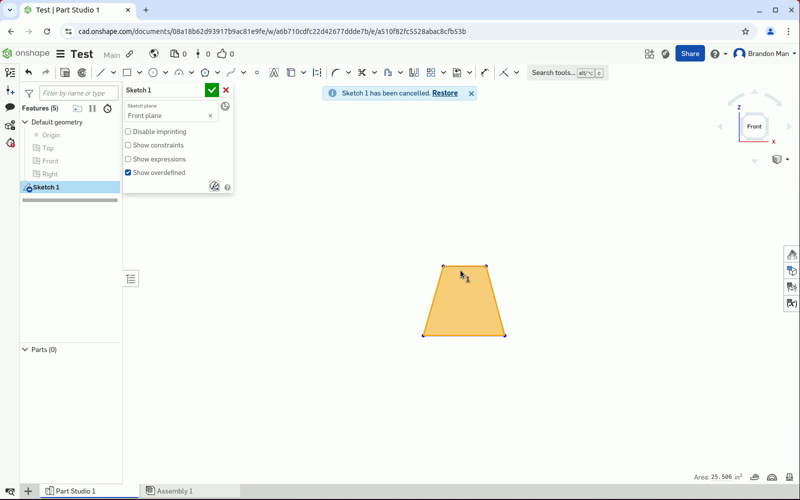
scroll(-6)
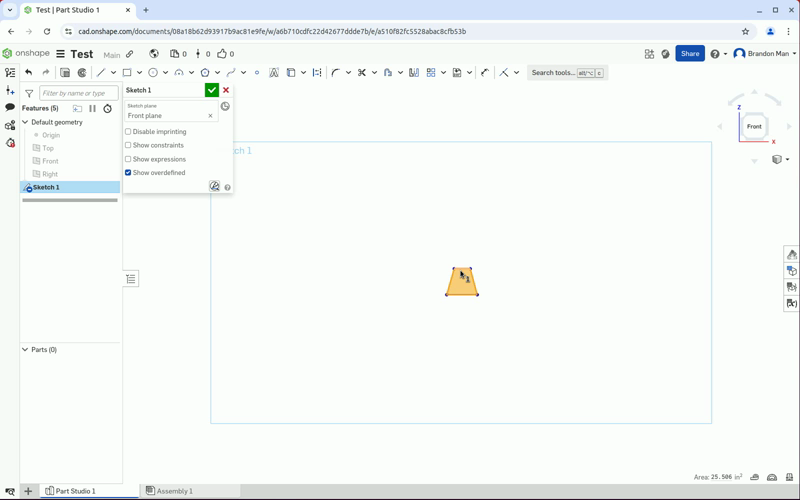
mouse_move(73, 352)
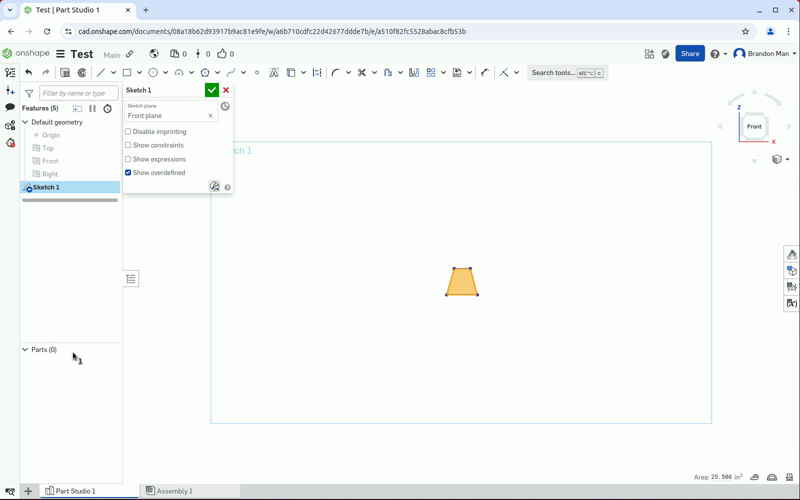
key(shift+y)
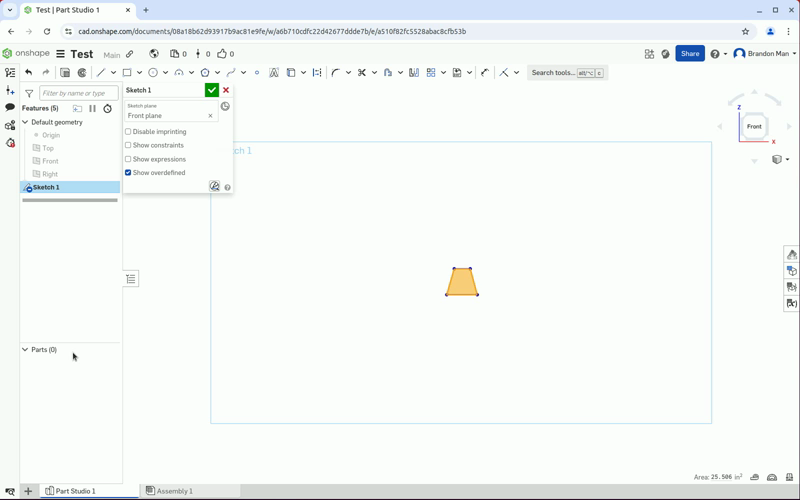
key(shift+e)
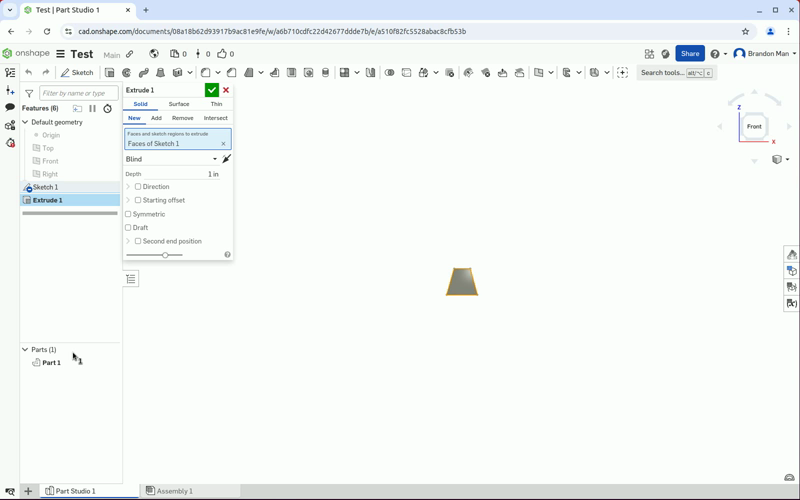
mouse_move(143, 106)
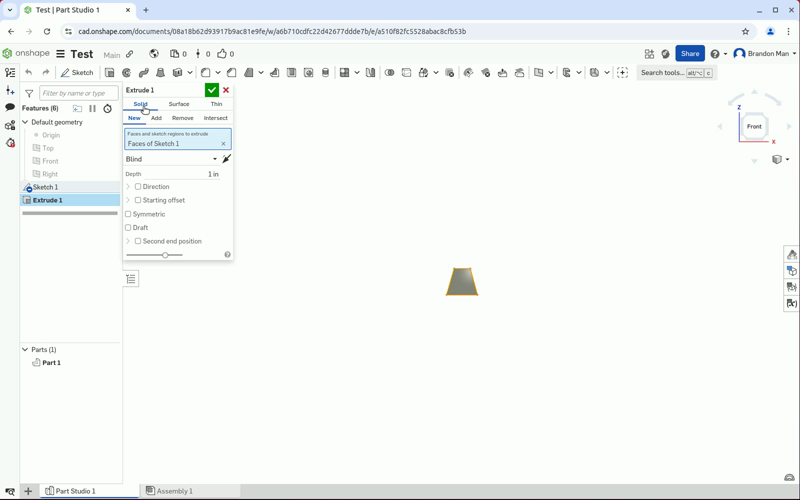
click(143, 106)
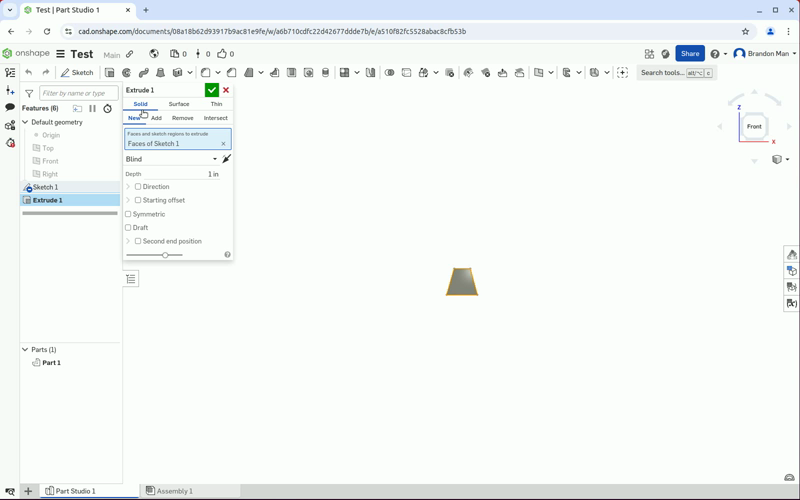
mouse_move(137, 120)
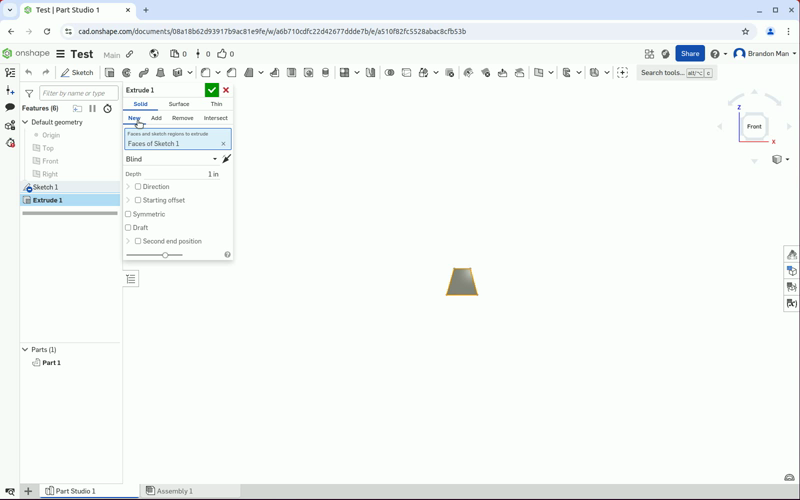
click(137, 120)
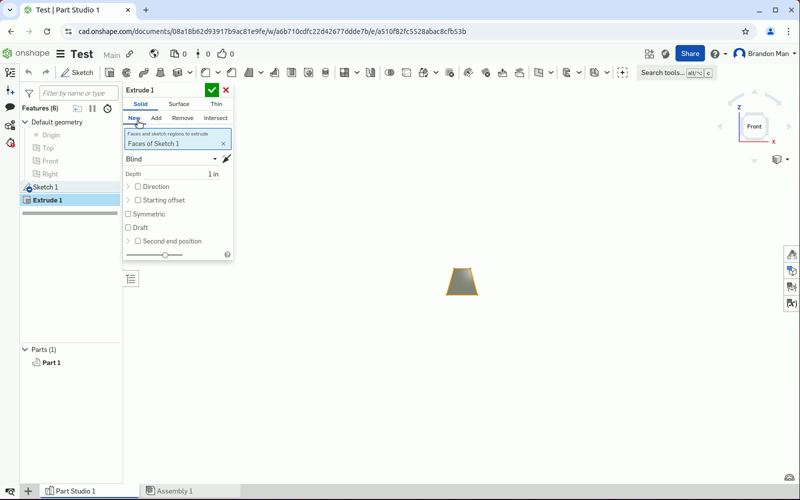
key(tab, 4)
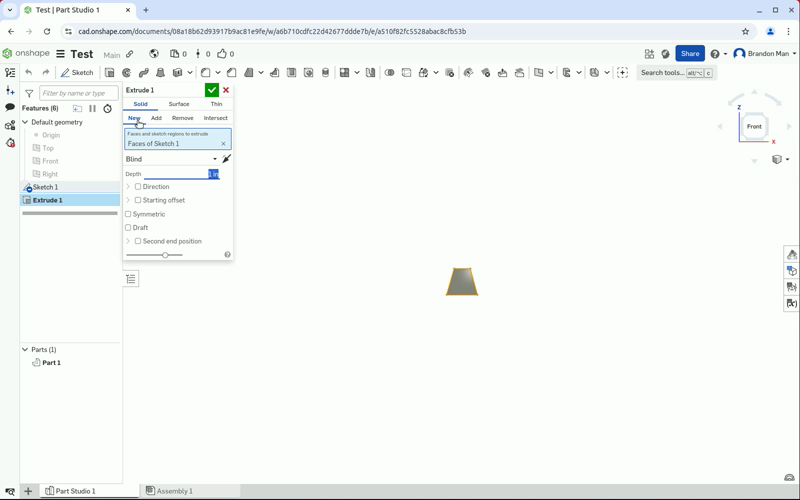
text(23.108)
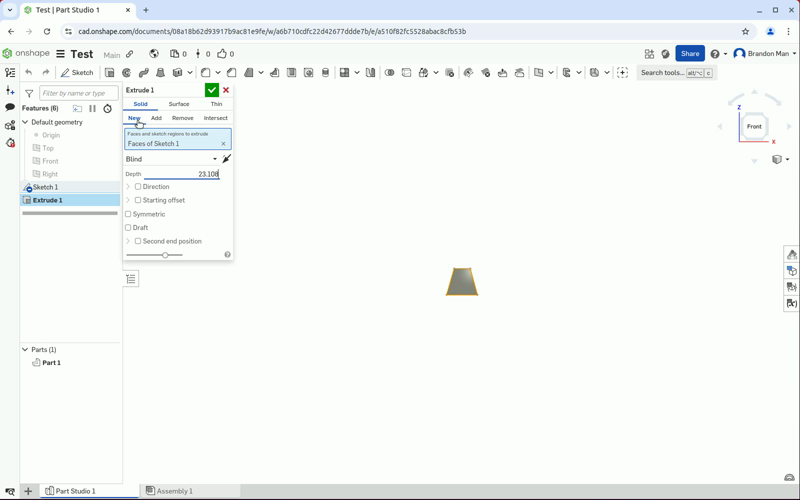
key(enter)
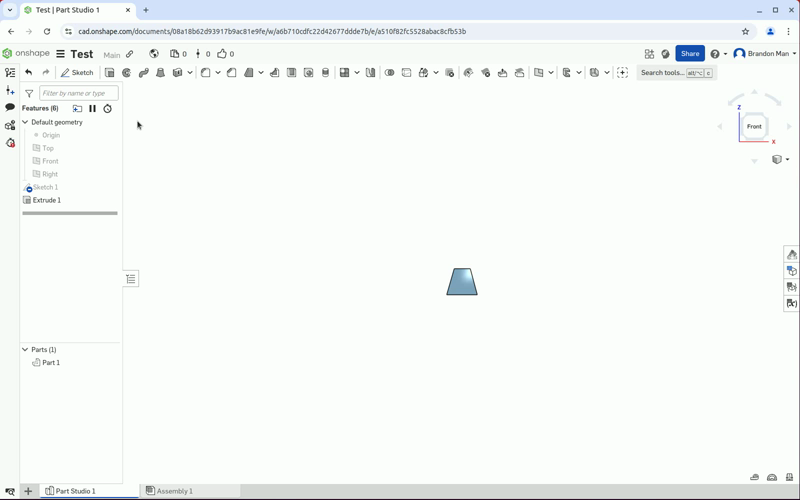
key(shift+h)
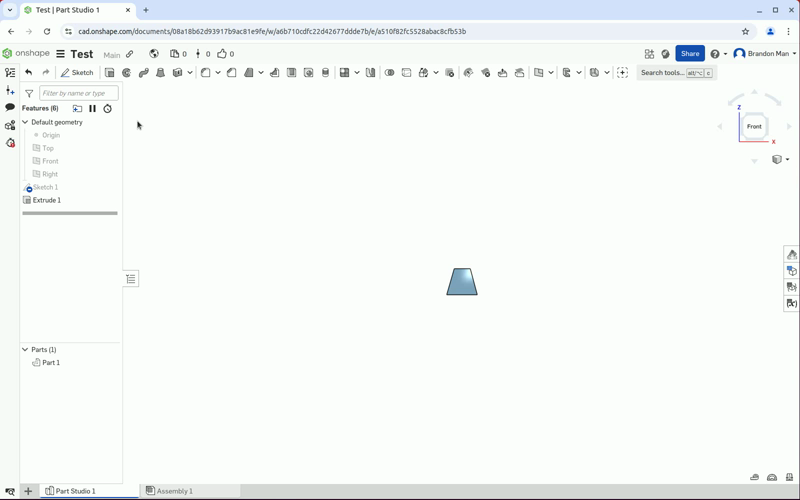
key(shift+h)
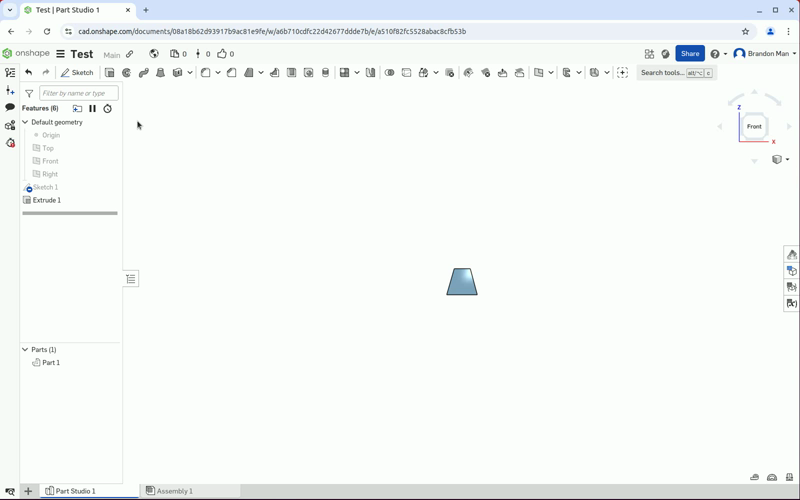
mouse_move(73, 189)
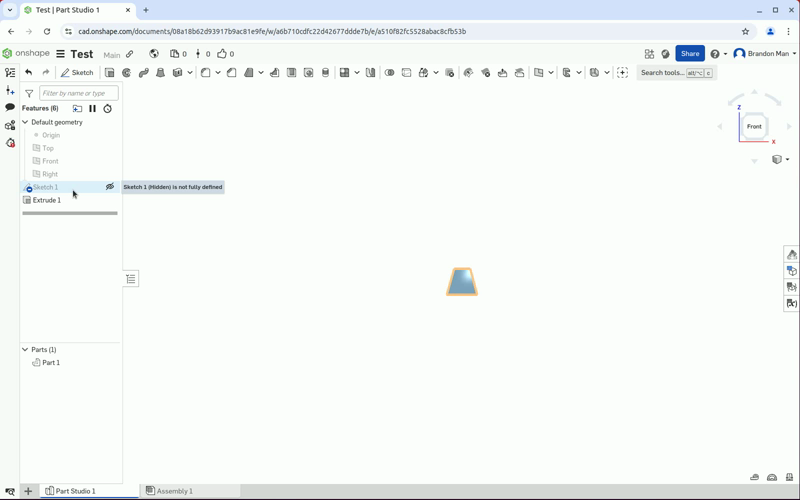
click(73, 189)
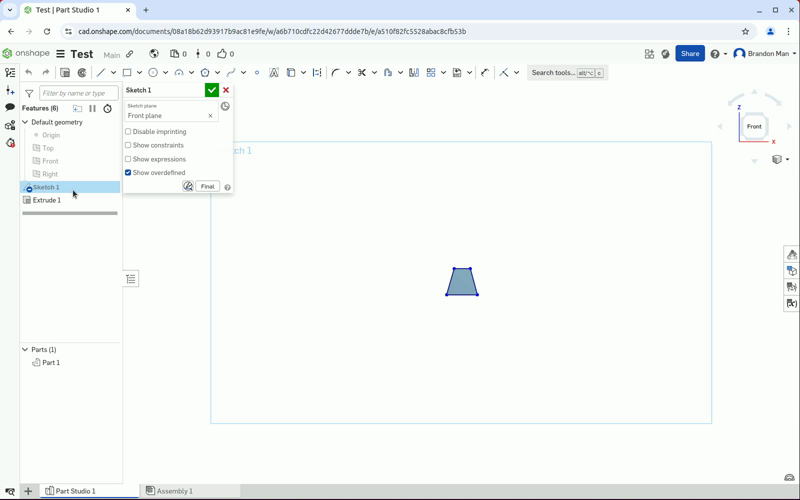
mouse_move(229, 92)
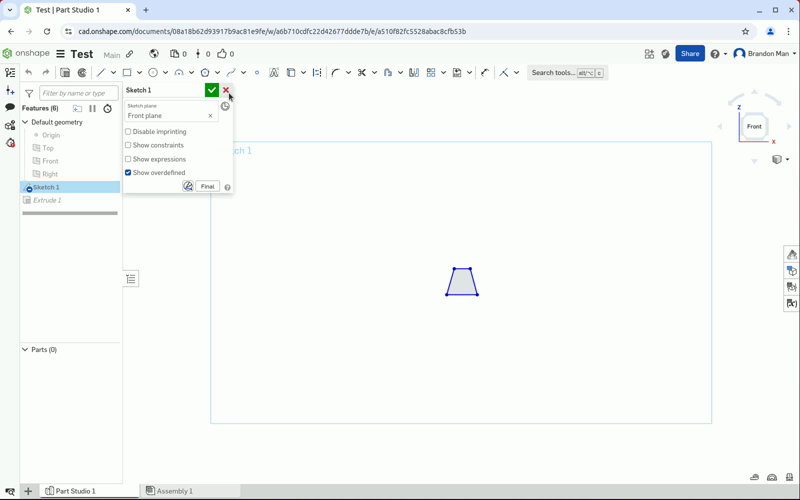
click(229, 92)
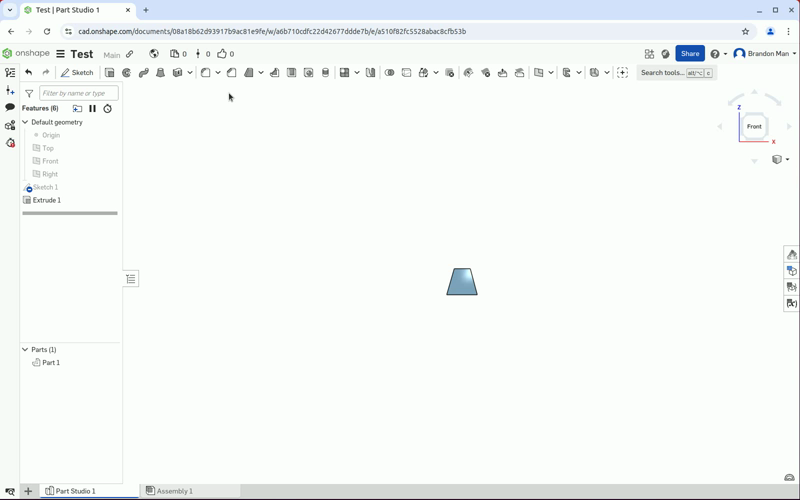
mouse_move(541, 75)
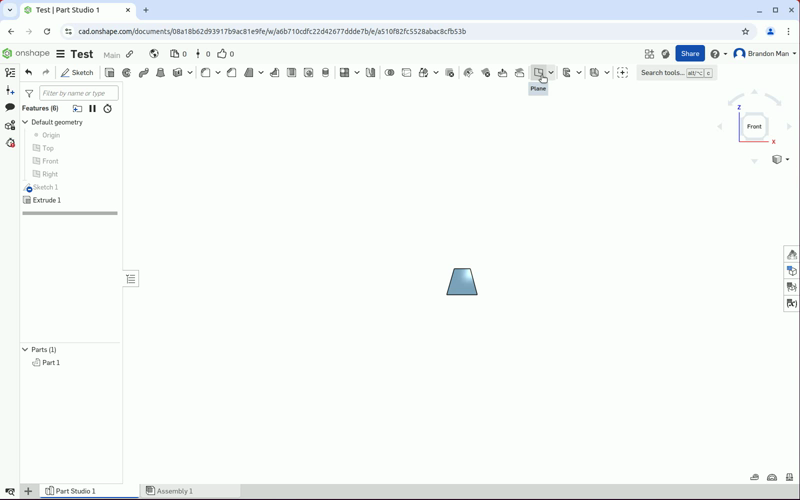
click(541, 75)
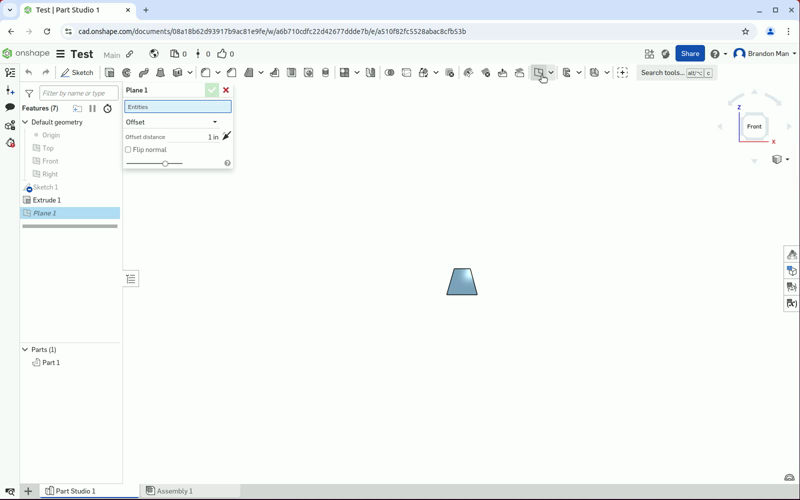
mouse_move(73, 163)
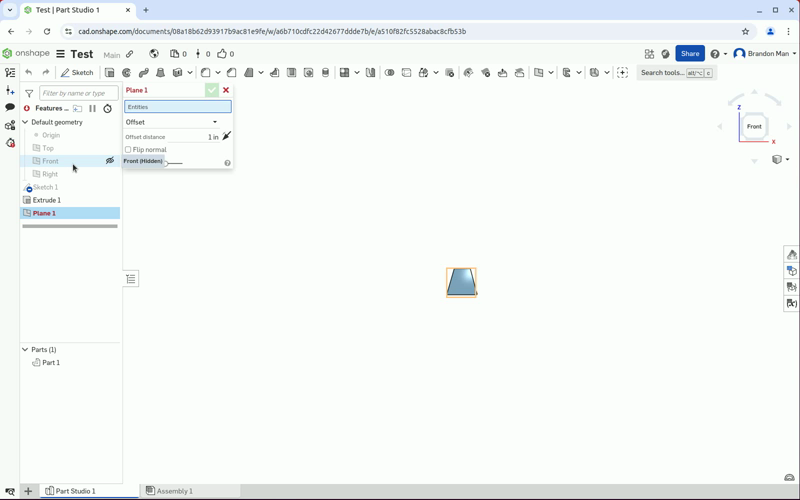
click(73, 163)
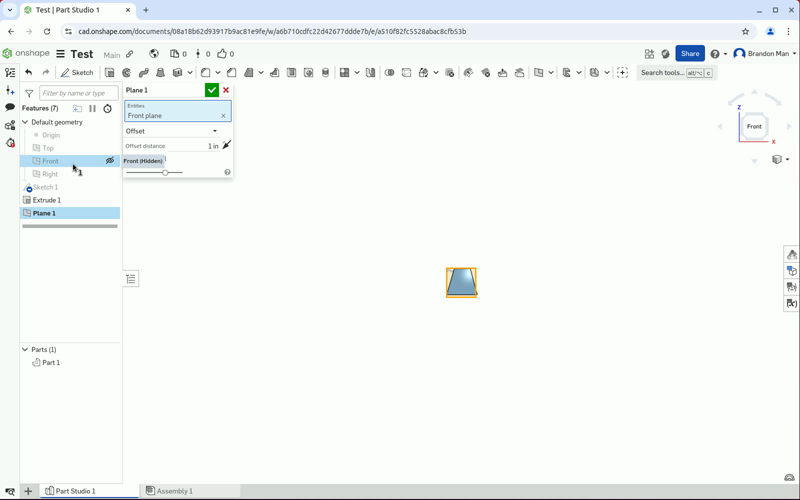
key(tab, 2)
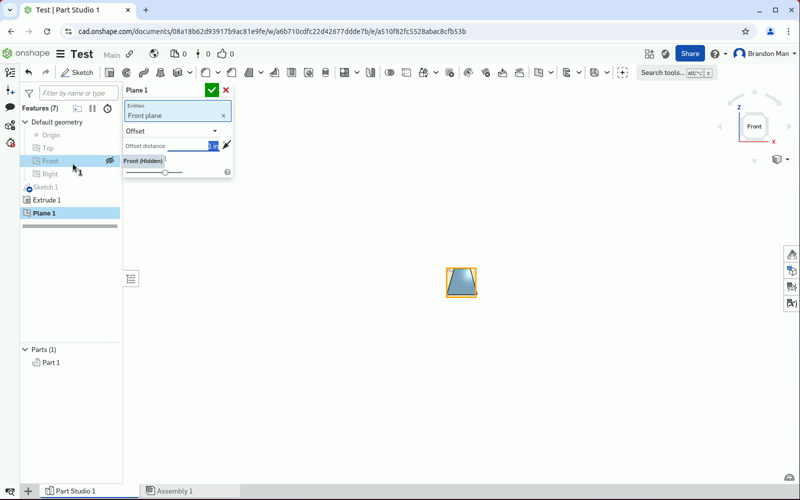
text(23.108)
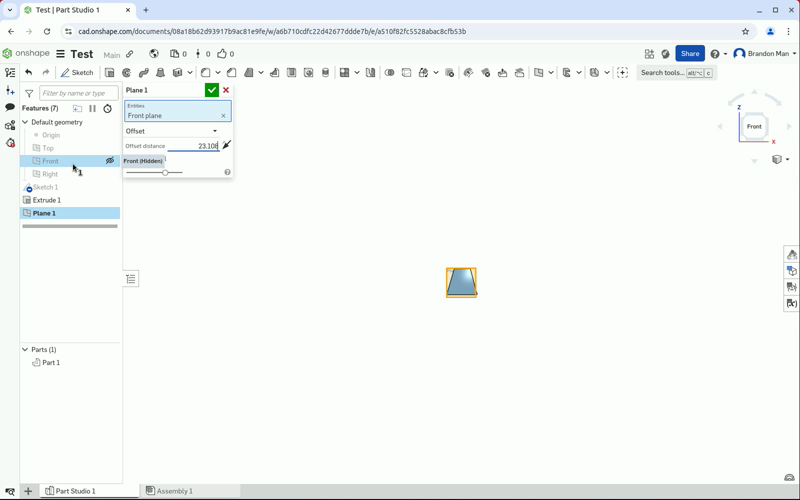
key(enter, 2)
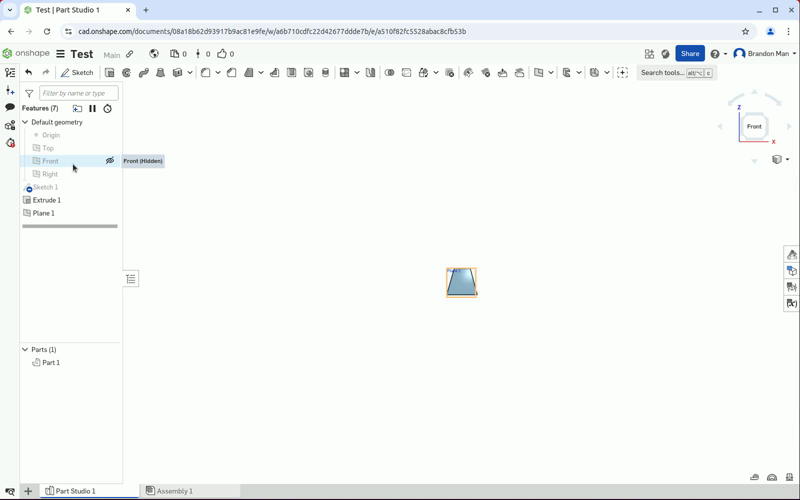
key(shift+s)
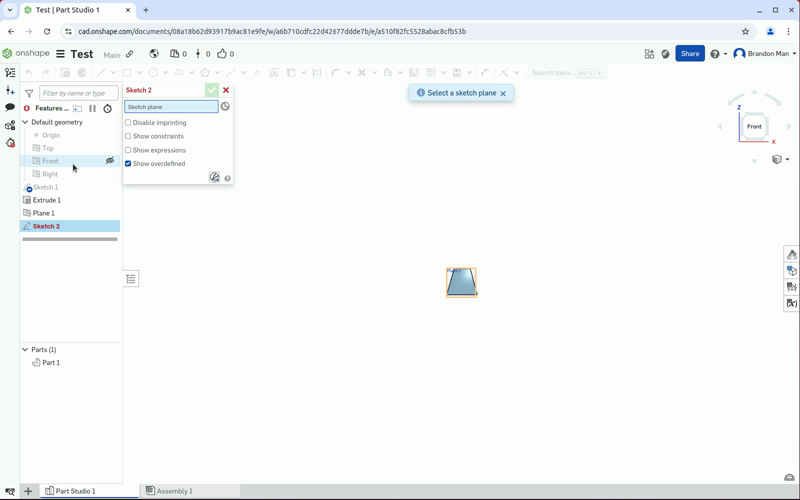
mouse_move(73, 215)
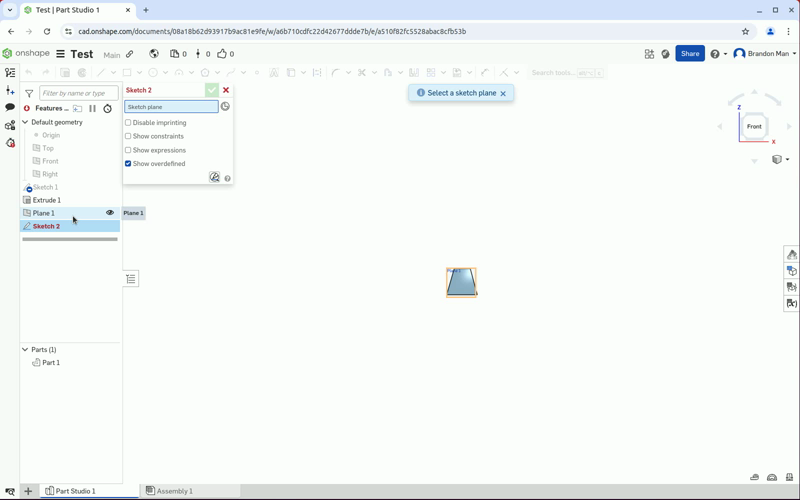
click(73, 215)
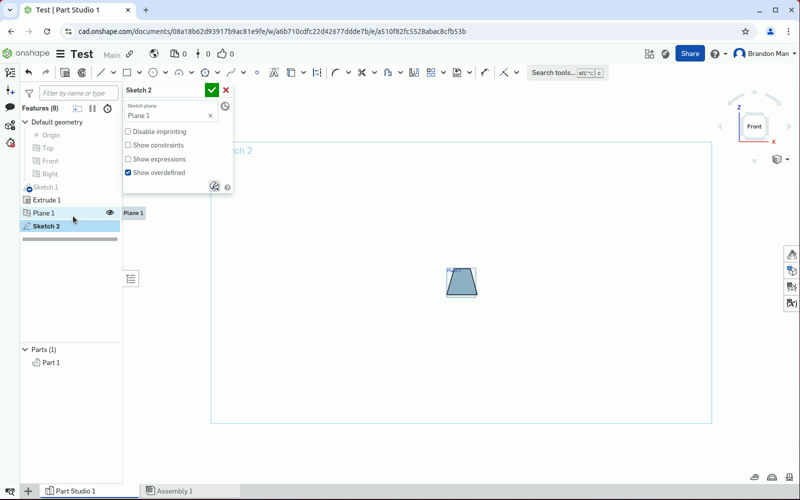
mouse_move(73, 352)
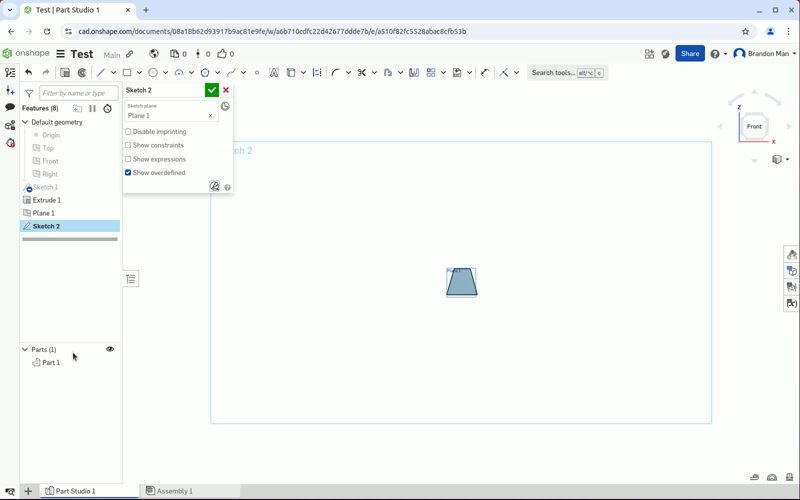
key(y)
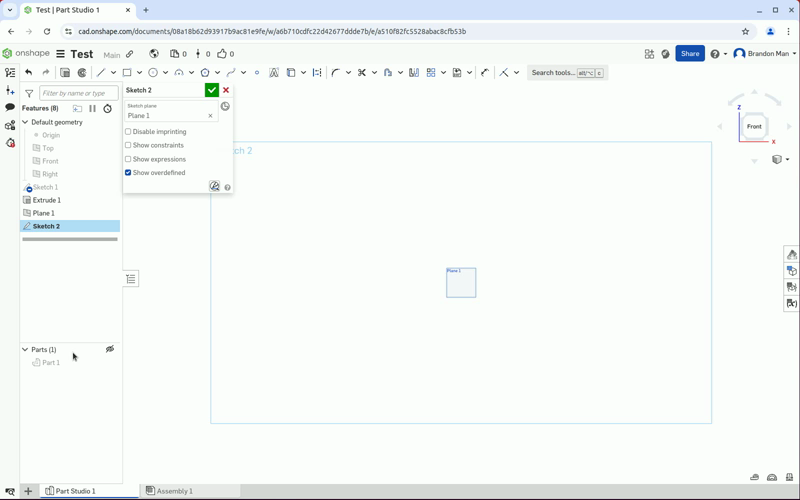
key(l)
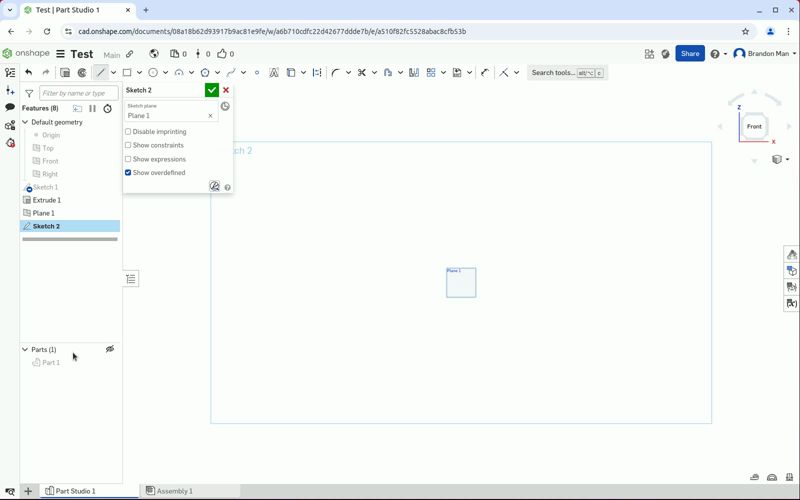
key_down(shift)
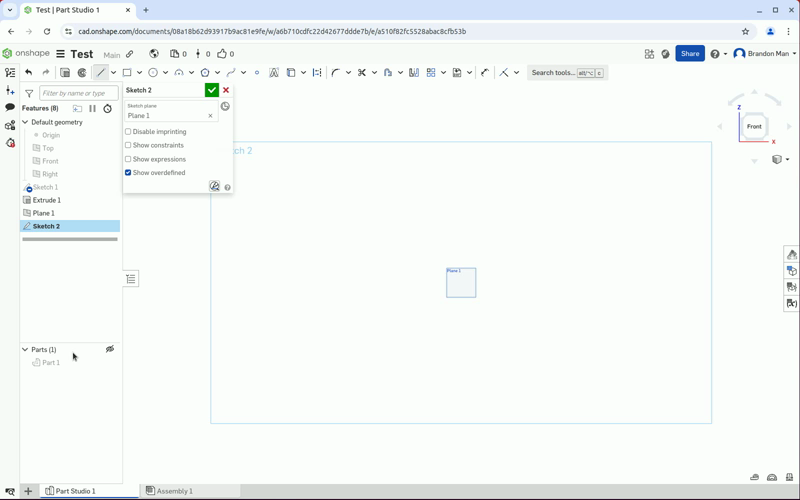
mouse_move(449, 292)
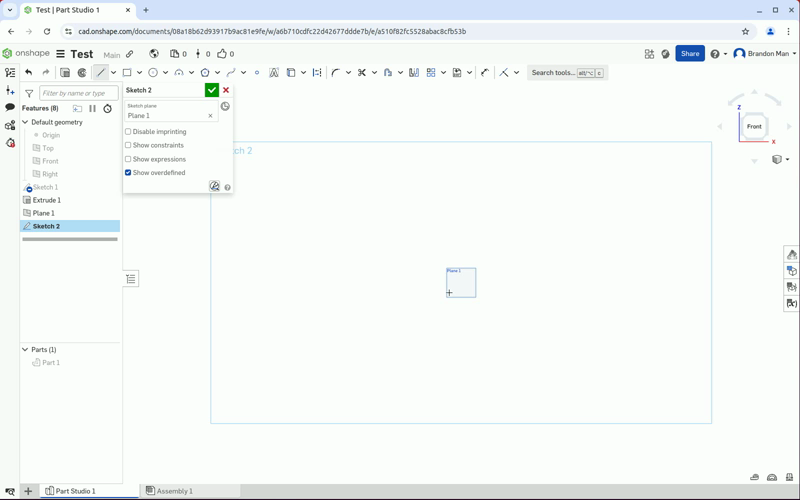
click(449, 292)
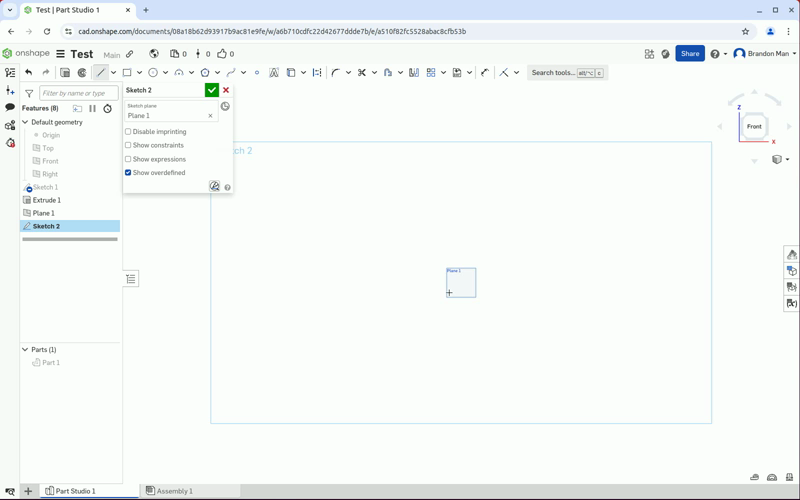
key_up(shift)
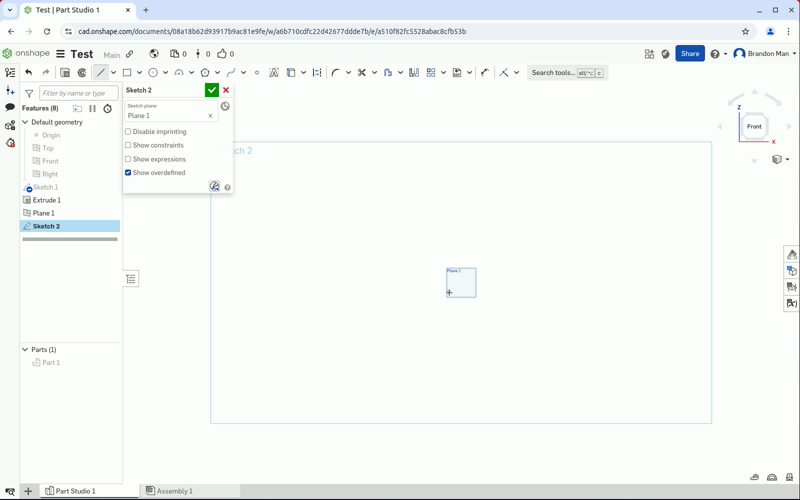
key_down(shift)
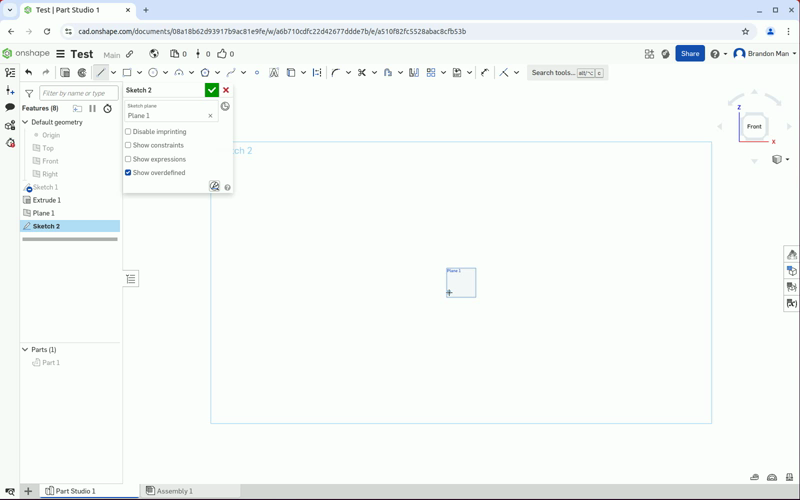
mouse_move(479, 292)
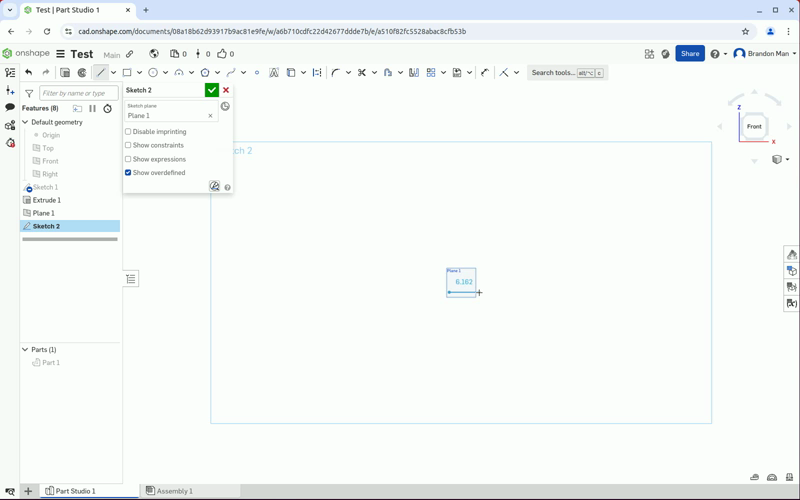
mouse_move(473, 292)
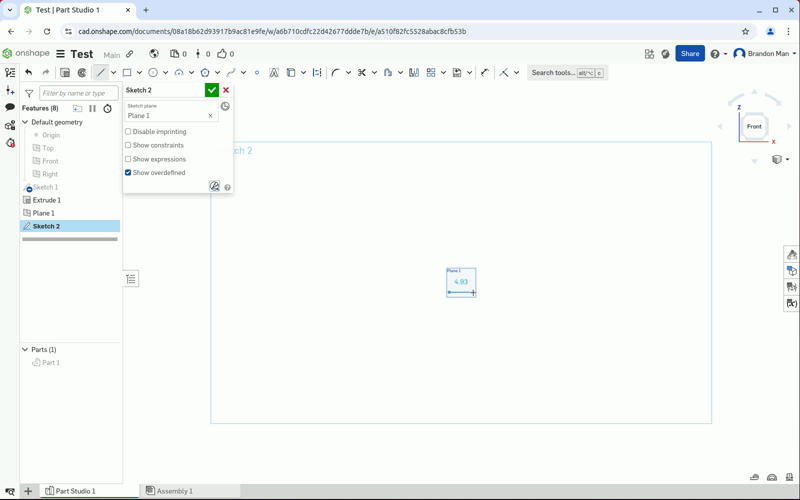
click(473, 292)
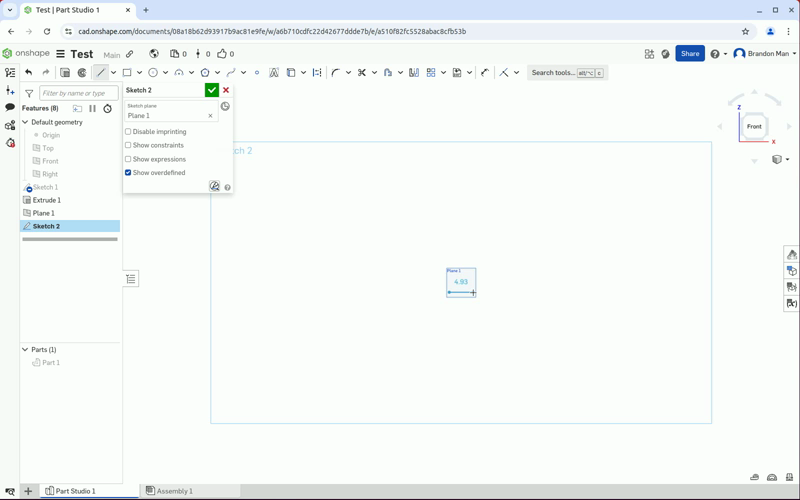
key_up(shift)
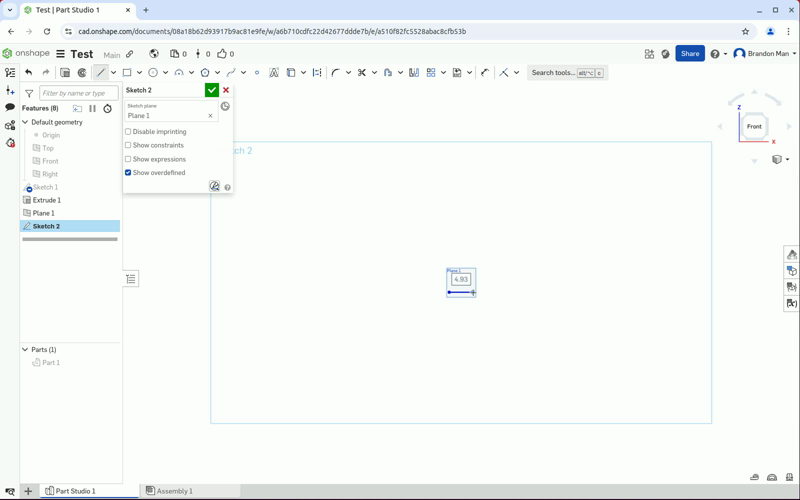
key_down(shift)
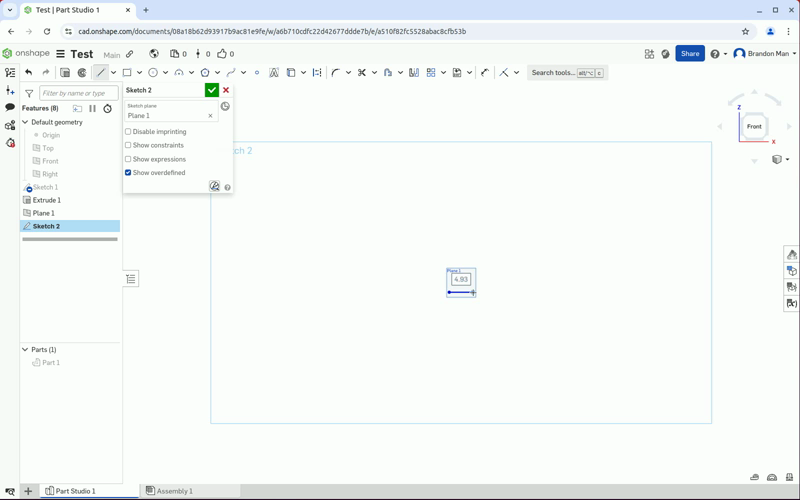
mouse_move(503, 292)
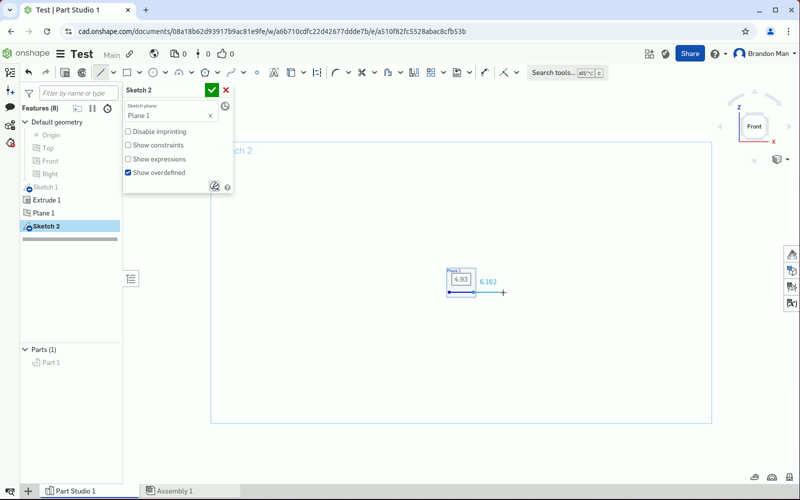
mouse_move(467, 270)
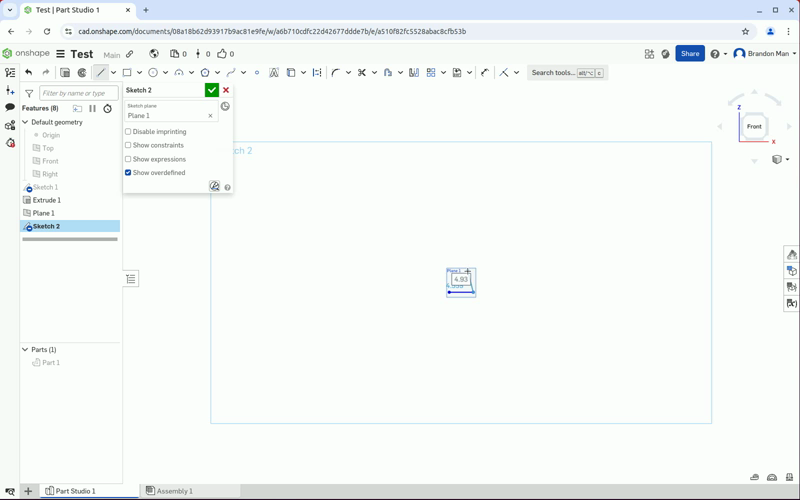
click(467, 270)
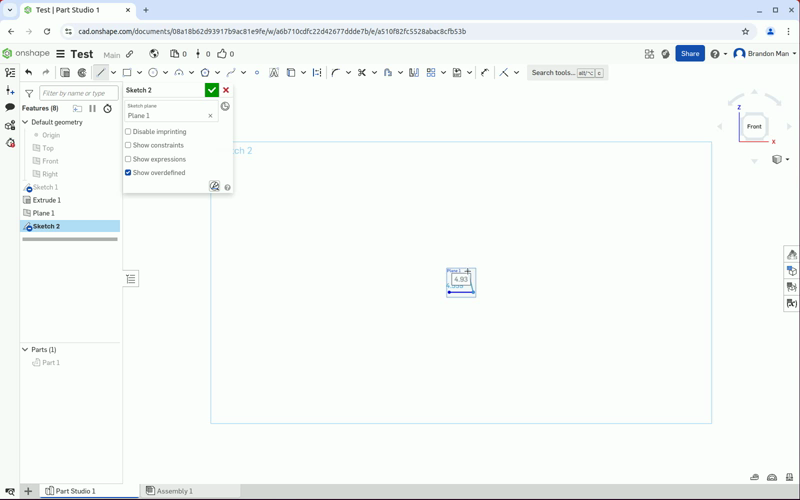
key_up(shift)
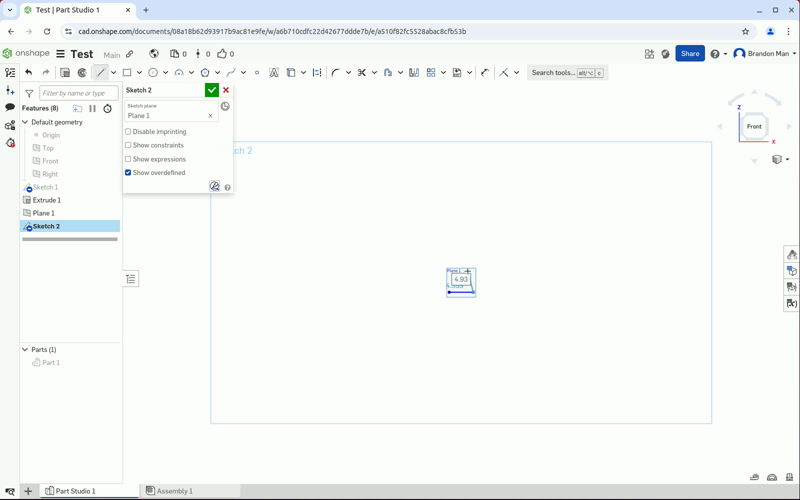
key_down(shift)
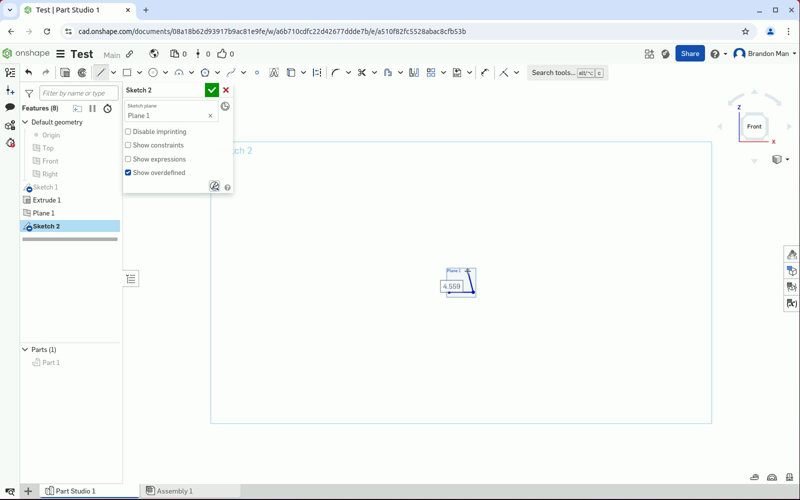
mouse_move(497, 270)
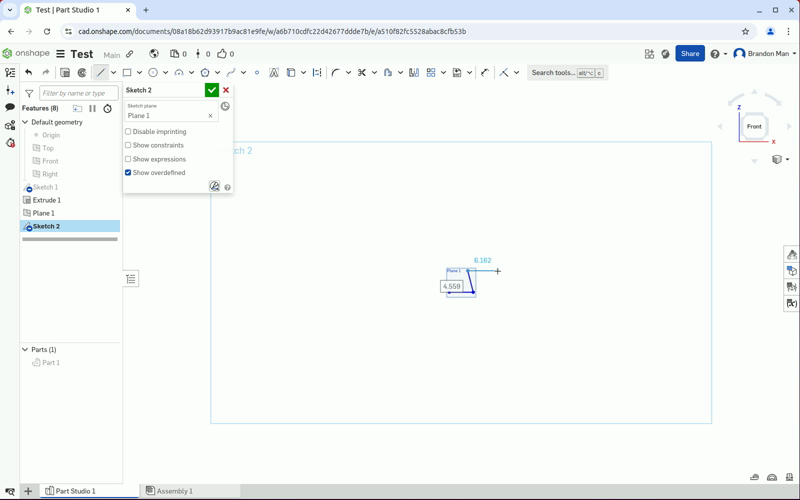
mouse_move(455, 270)
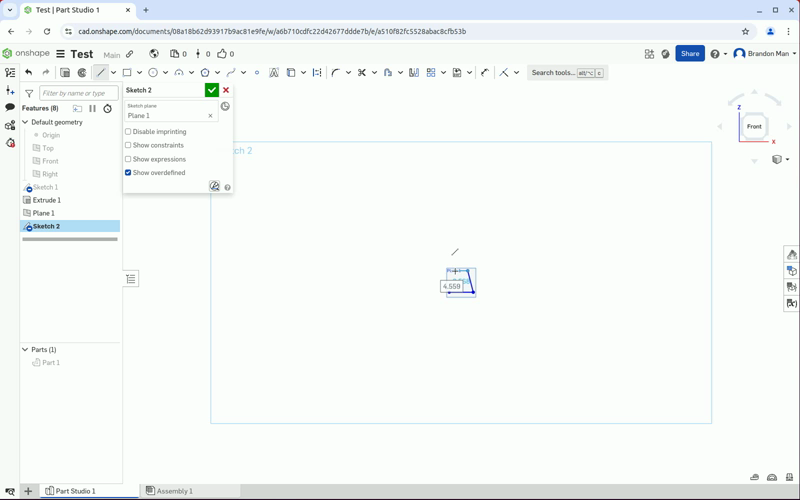
click(455, 270)
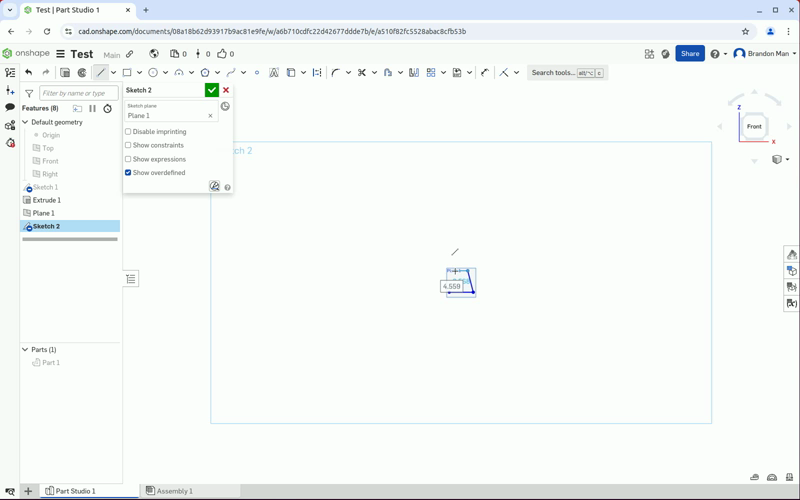
key_up(shift)
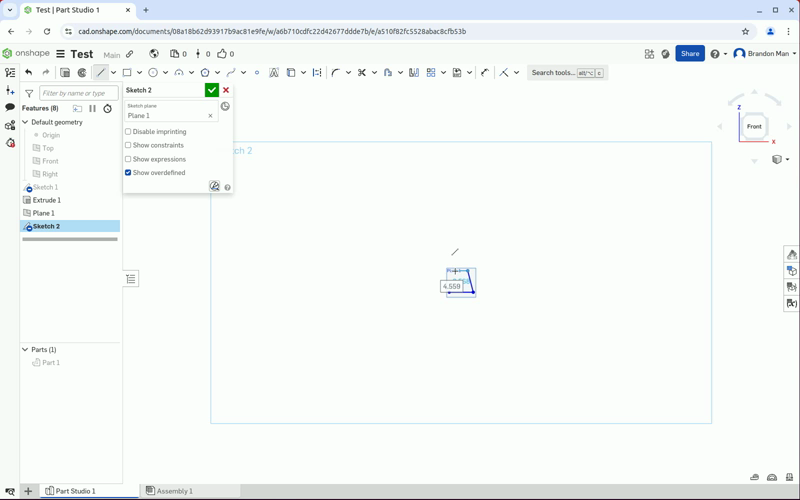
mouse_move(485, 270)
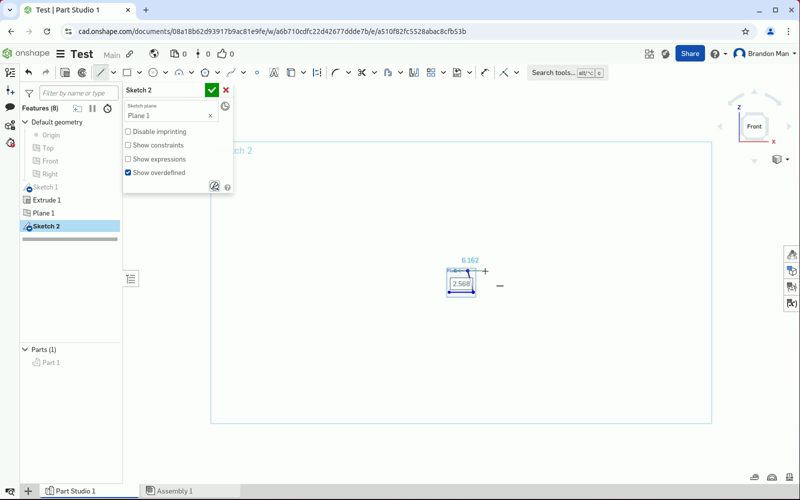
key_down(shift)
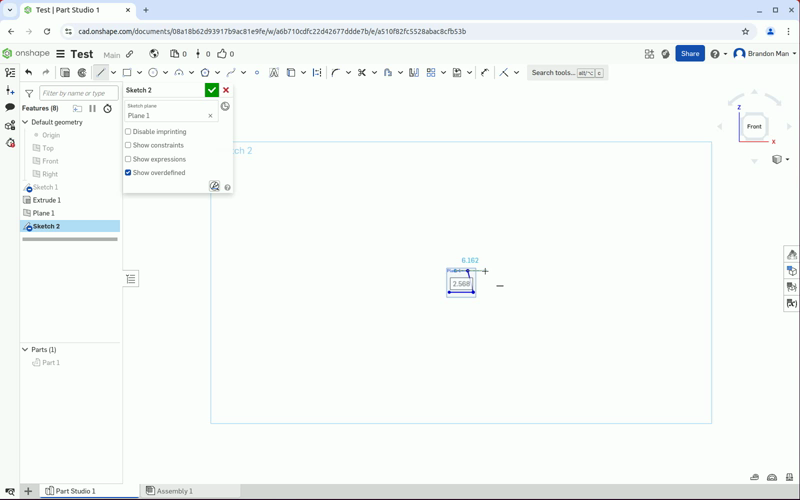
mouse_move(449, 292)
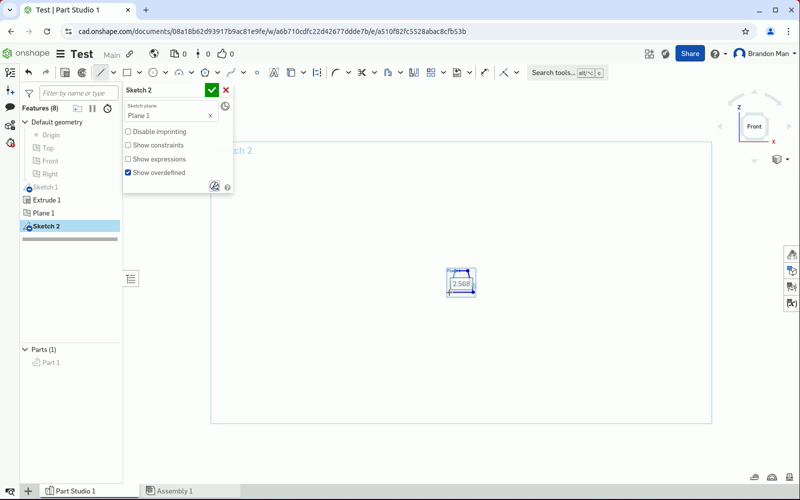
key_up(shift)
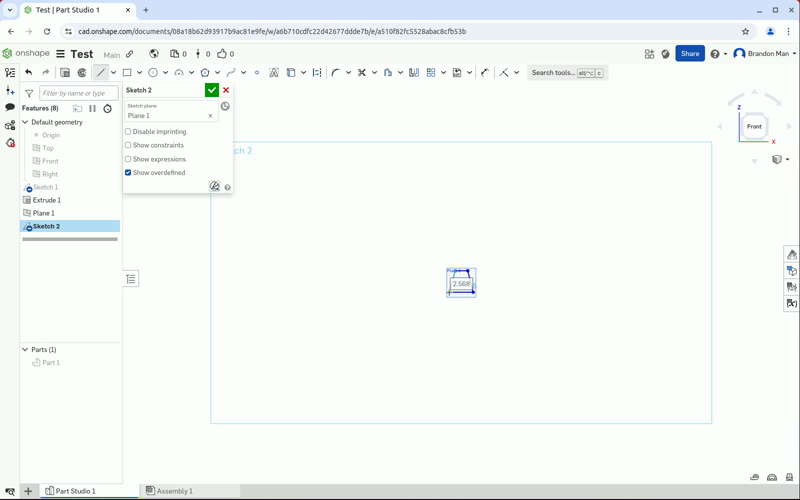
click(449, 292)
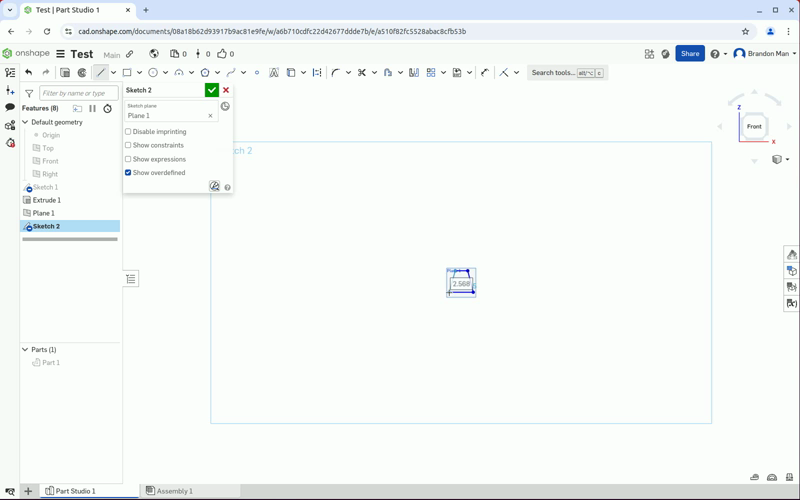
key(esc)
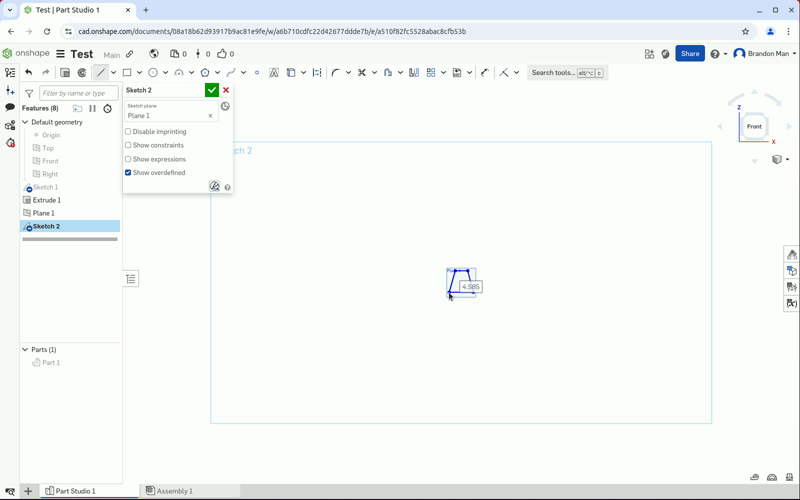
mouse_move(467, 290)
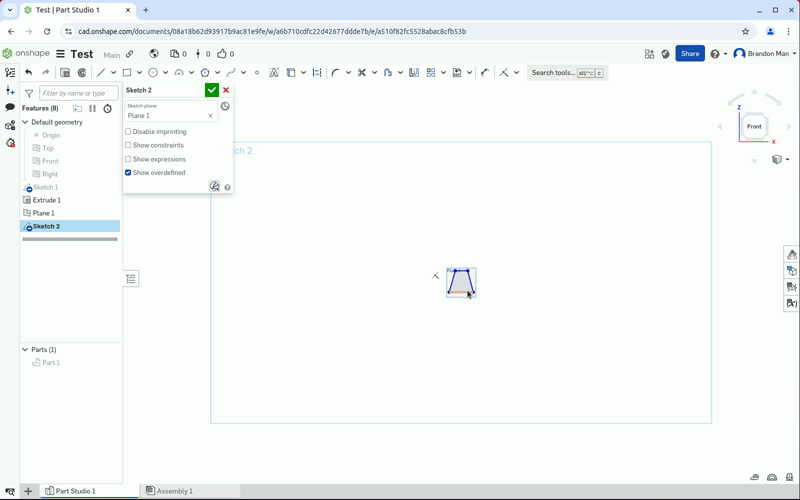
scroll(6)
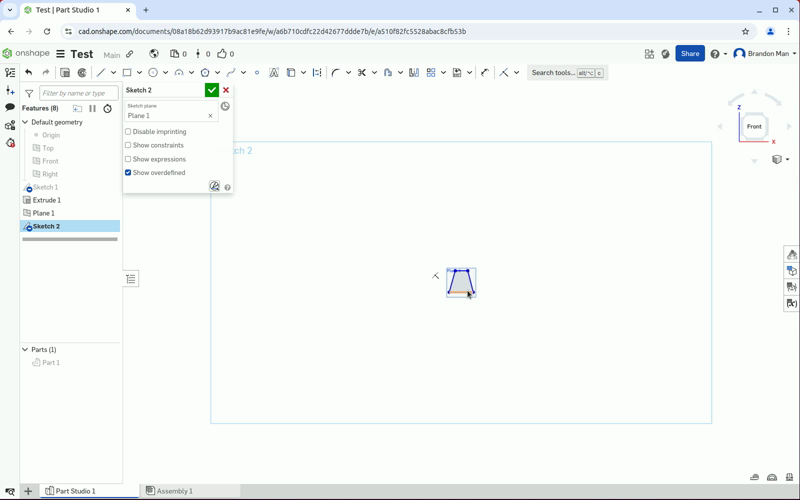
scroll(6)
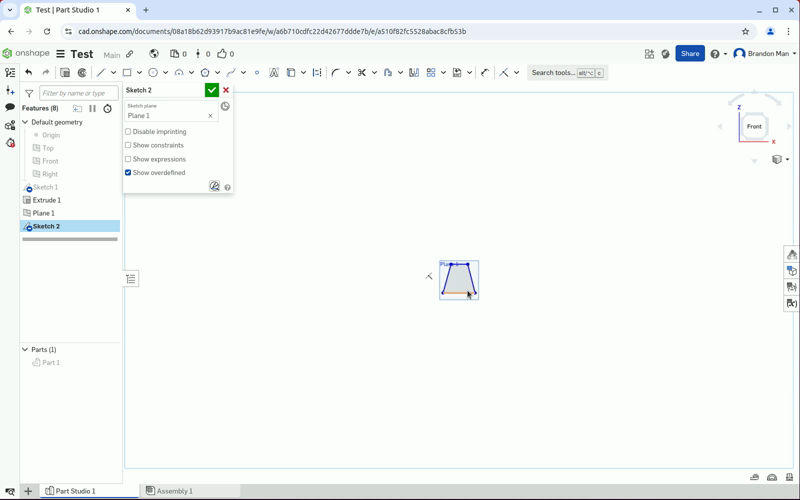
scroll(6)
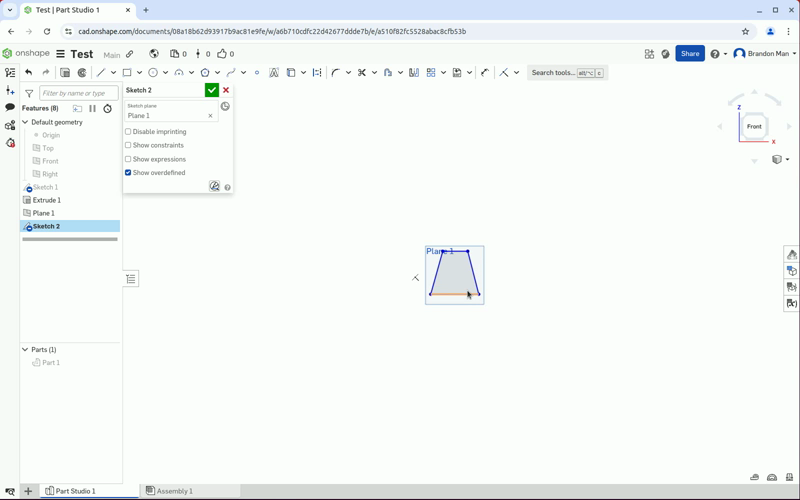
scroll(6)
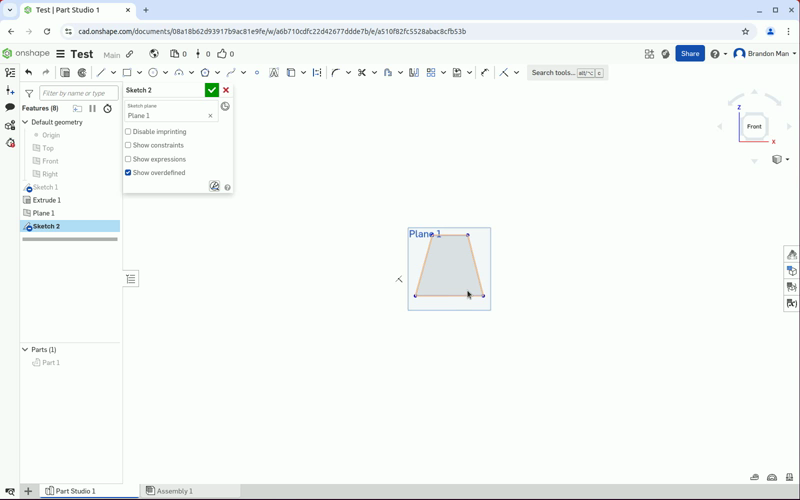
scroll(6)
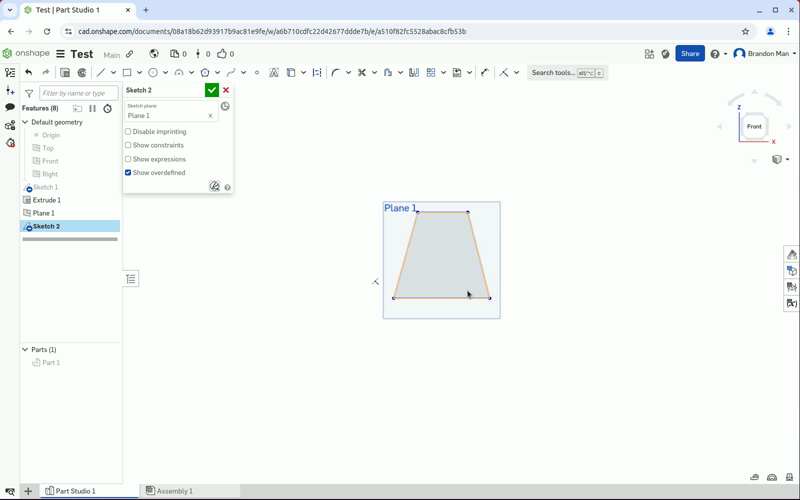
scroll(6)
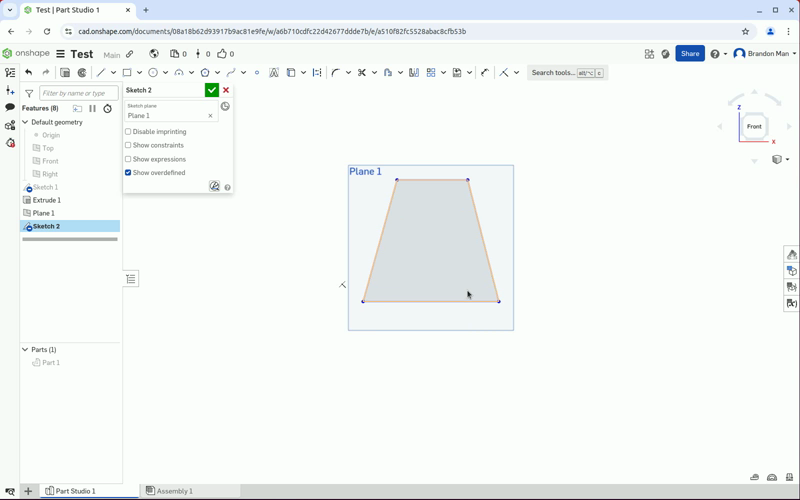
scroll(6)
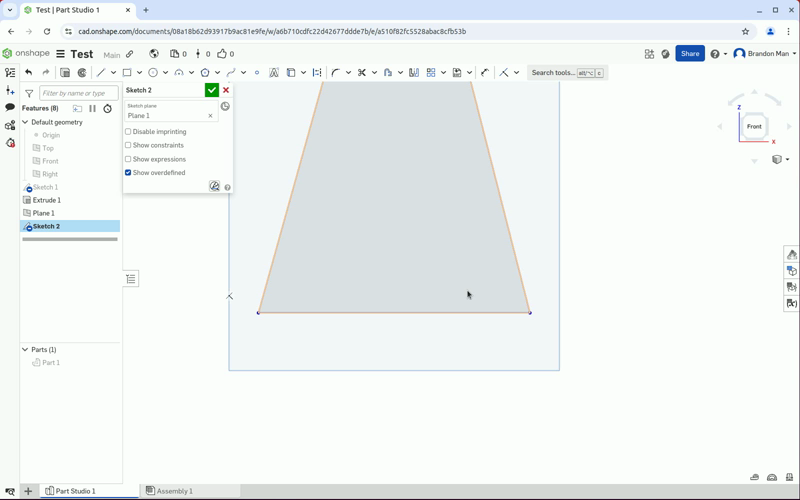
click(467, 290)
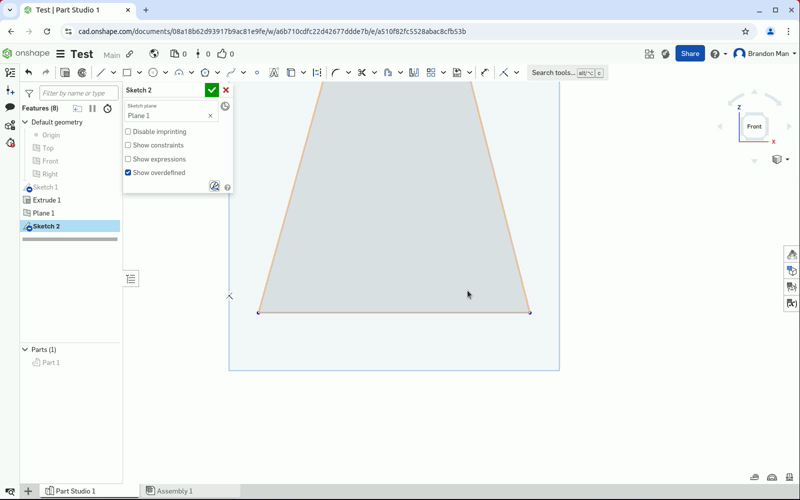
scroll(-6)
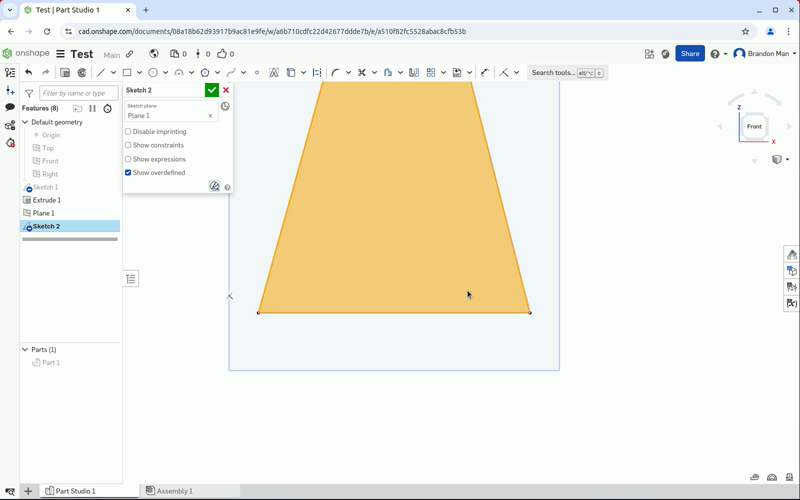
scroll(-6)
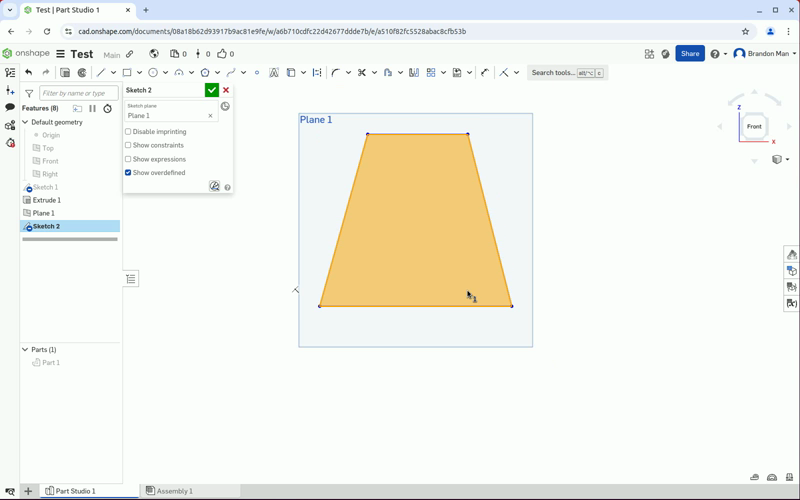
scroll(-6)
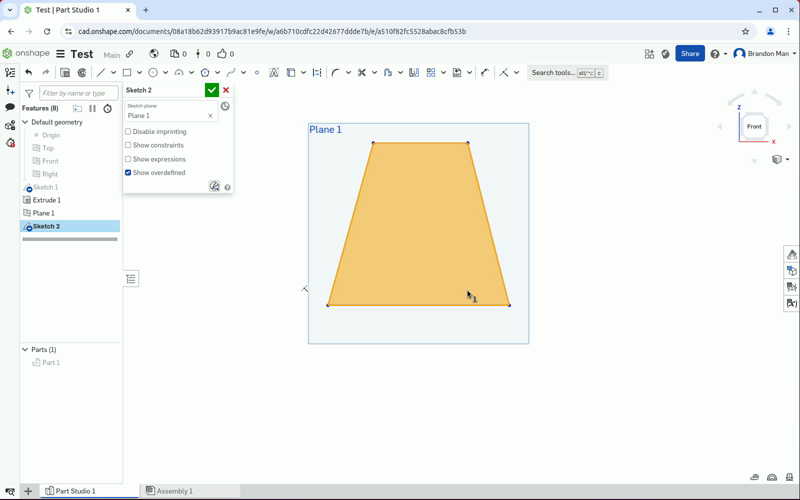
scroll(-6)
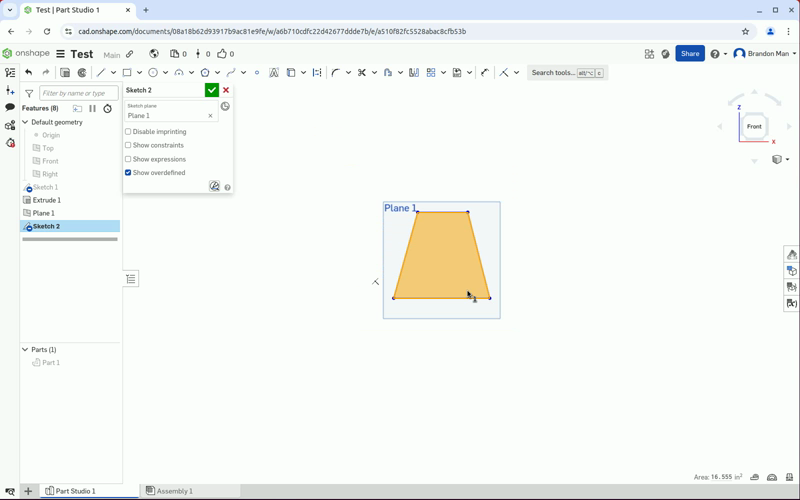
scroll(-6)
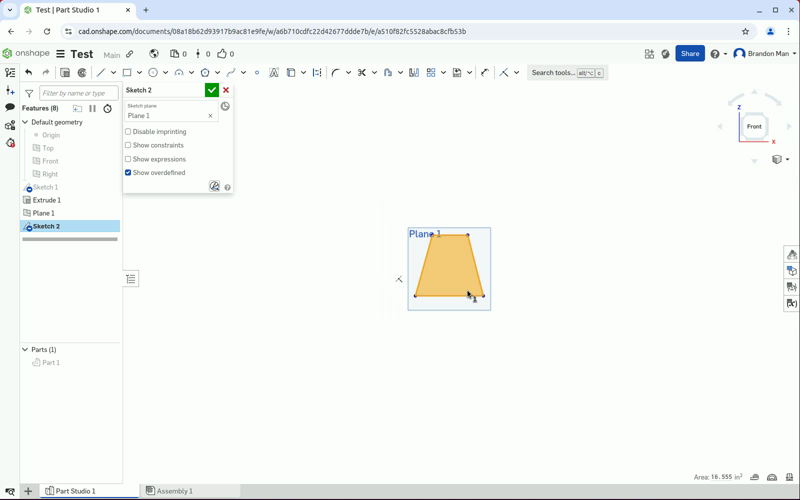
scroll(-6)
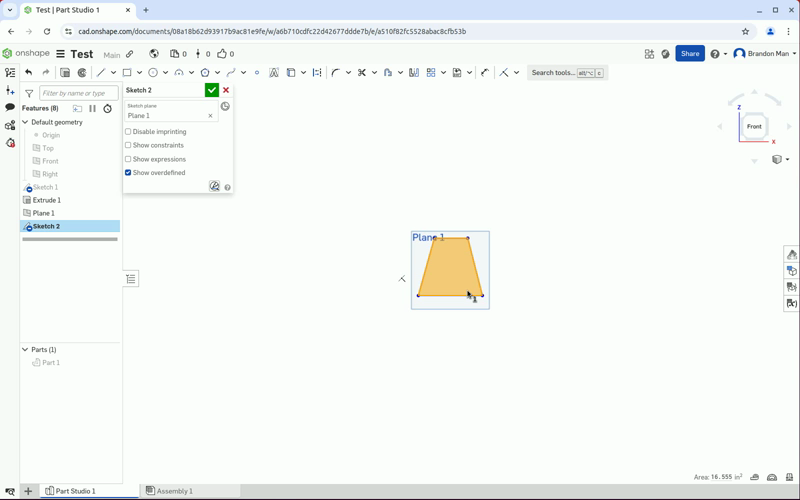
scroll(-6)
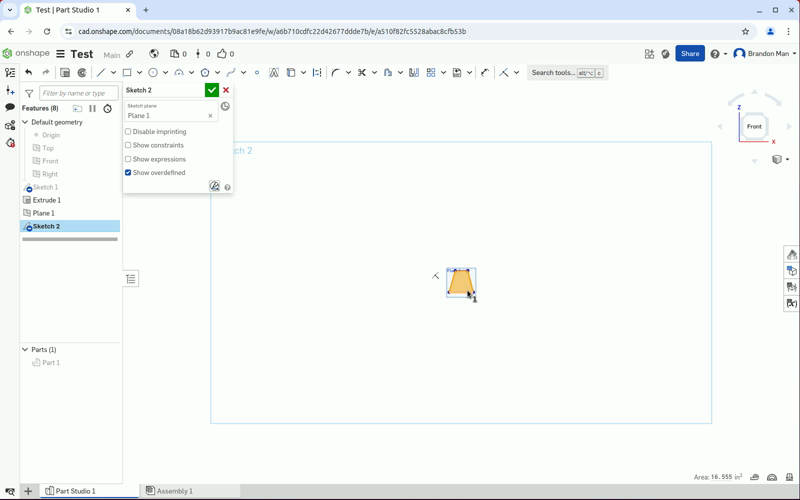
mouse_move(73, 352)
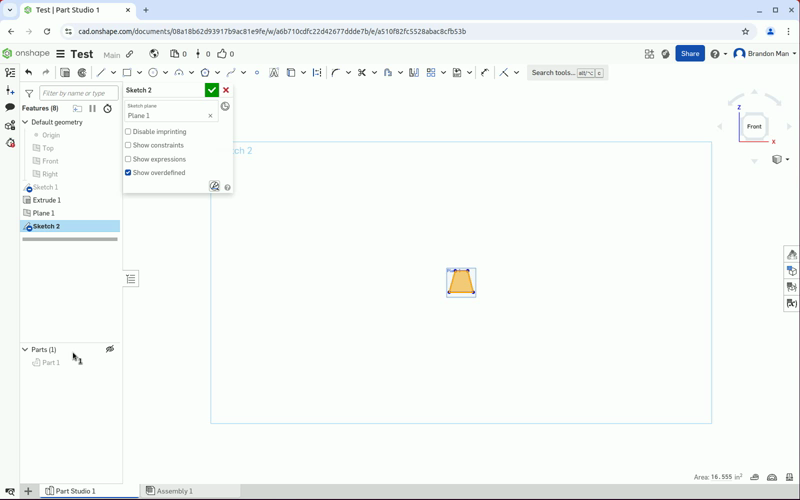
key(shift+y)
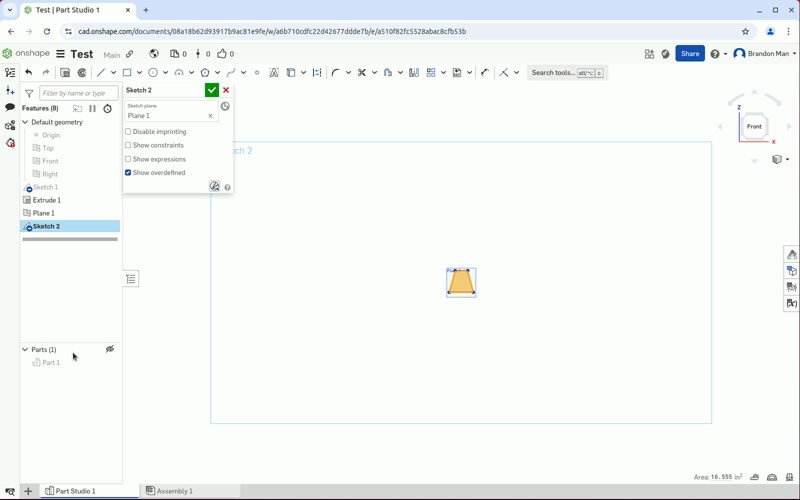
key(shift+e)
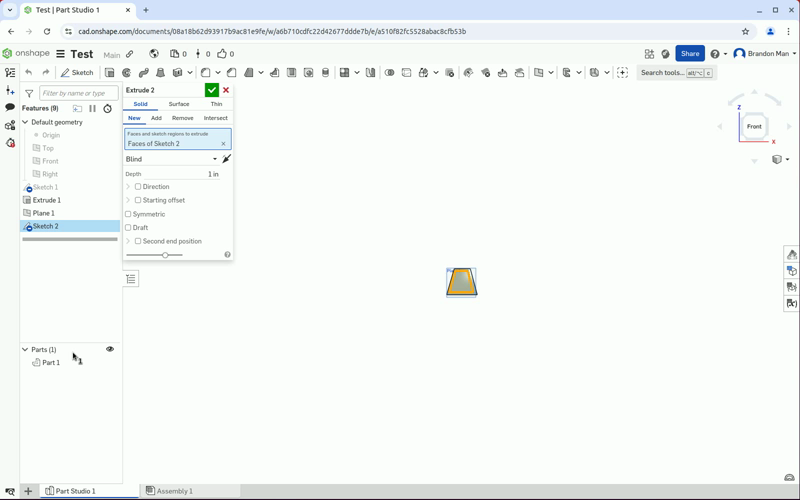
mouse_move(143, 106)
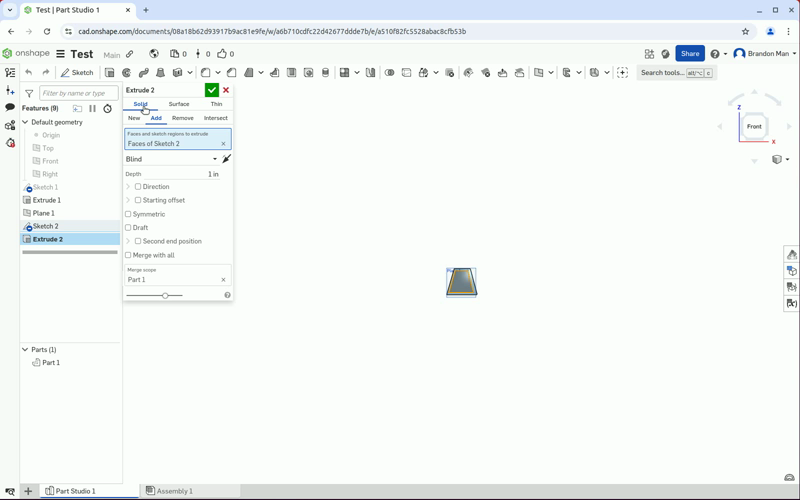
click(143, 106)
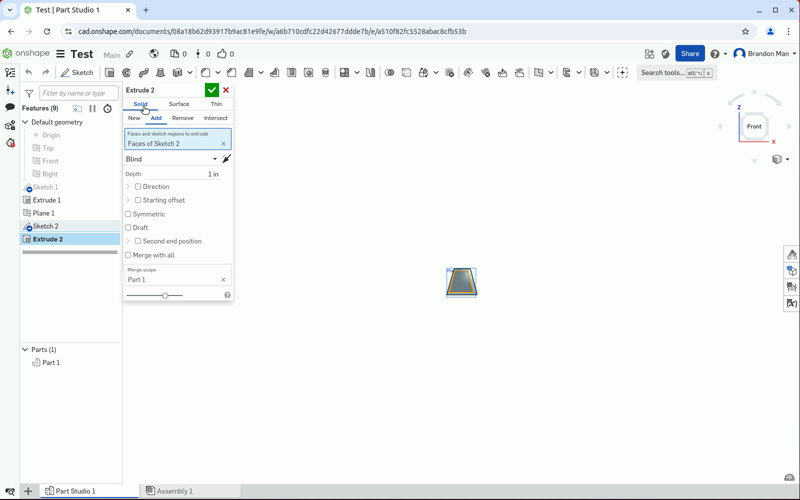
mouse_move(186, 120)
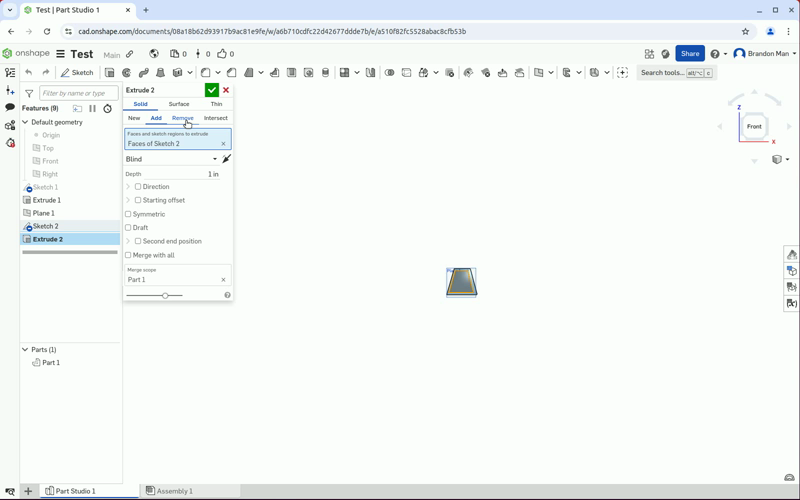
click(186, 120)
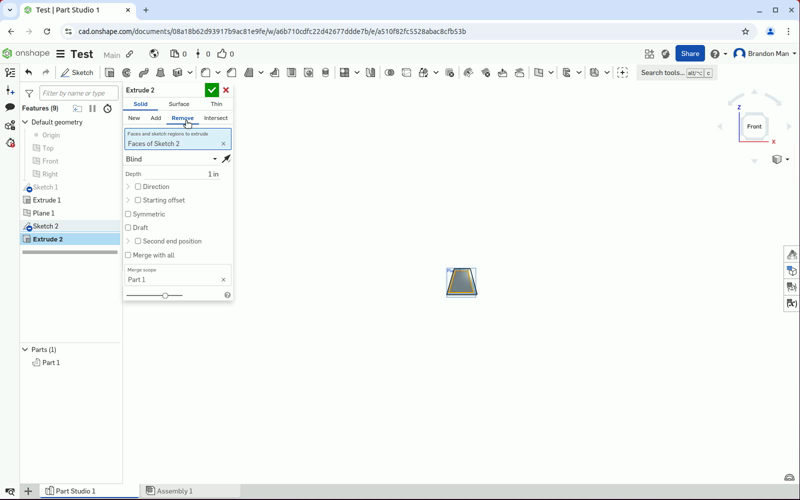
key(tab, 4)
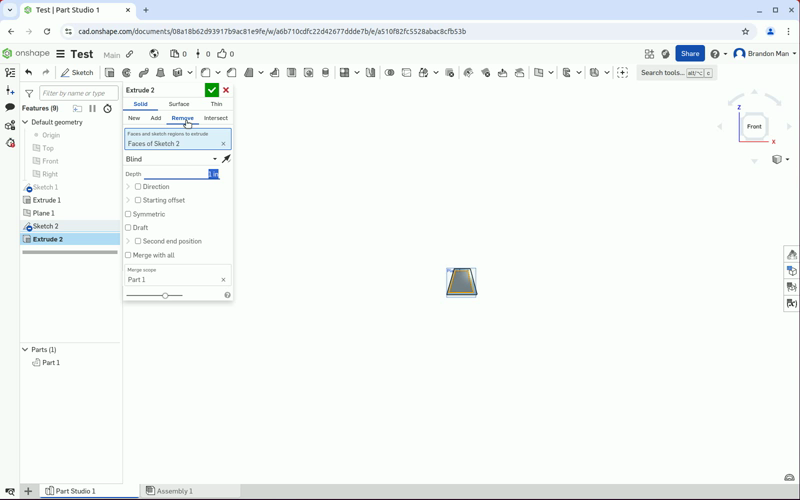
text(23.108)
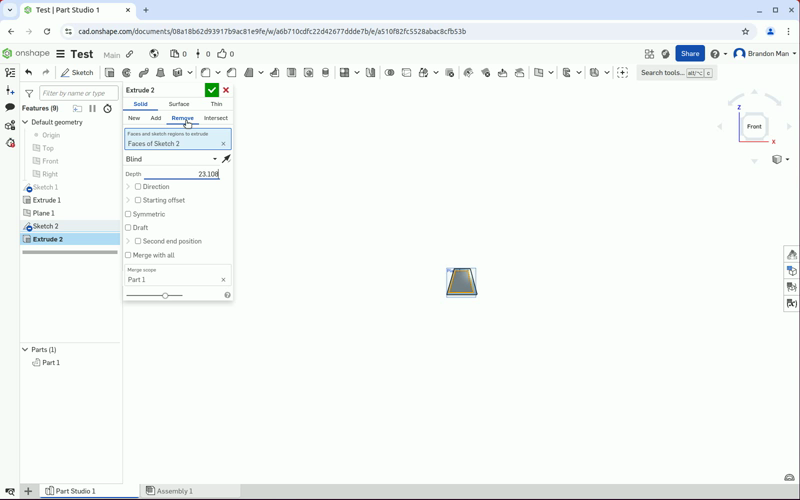
key(tab, 6)
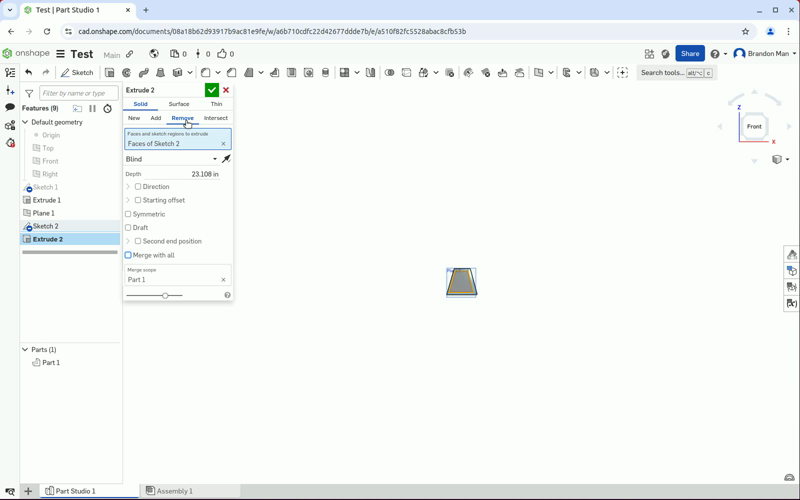
key(space)
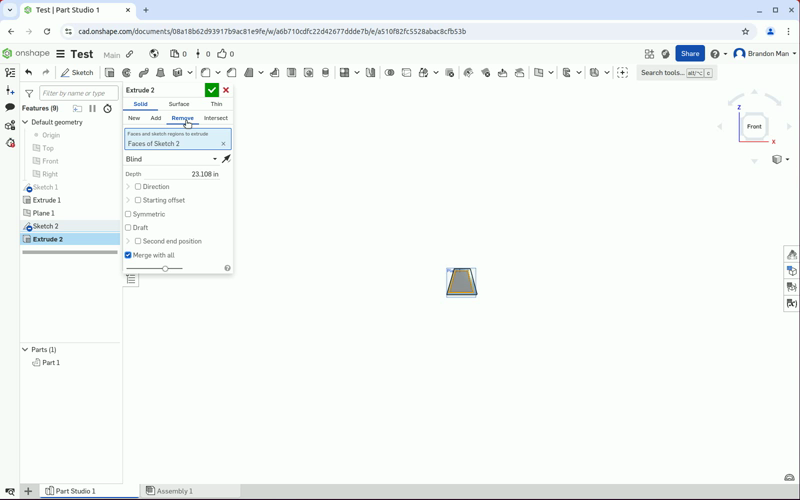
key(enter)
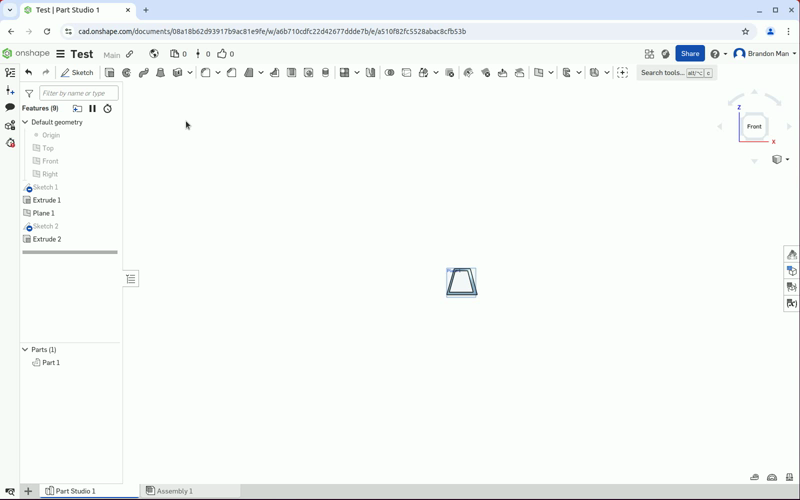
key(shift+h)
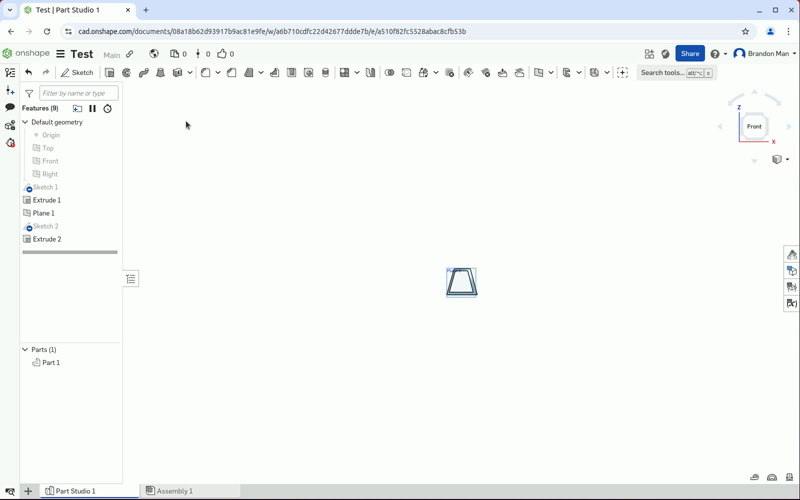
key(shift+h)
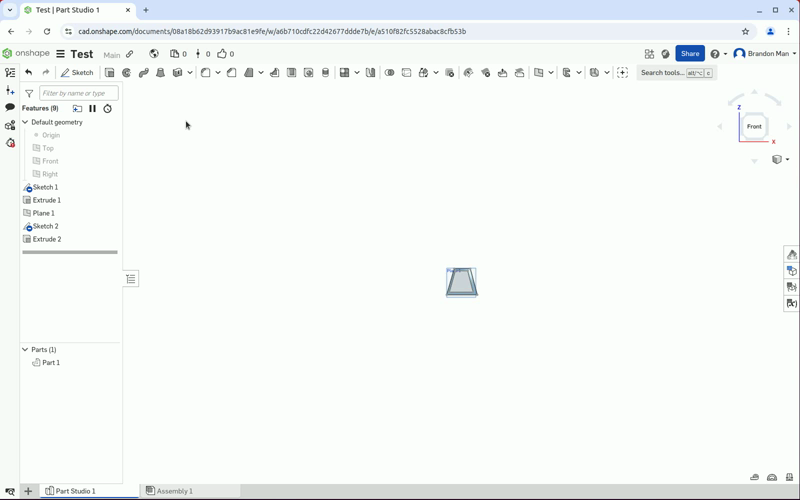
key(shift+7)
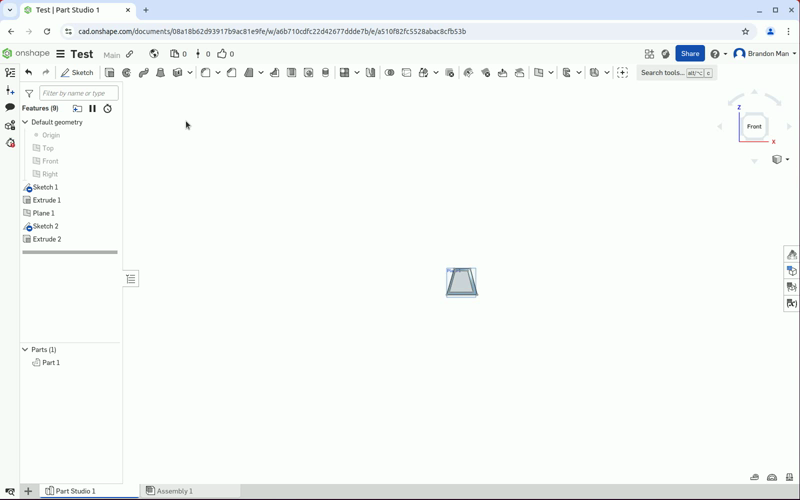
key(left, 2)
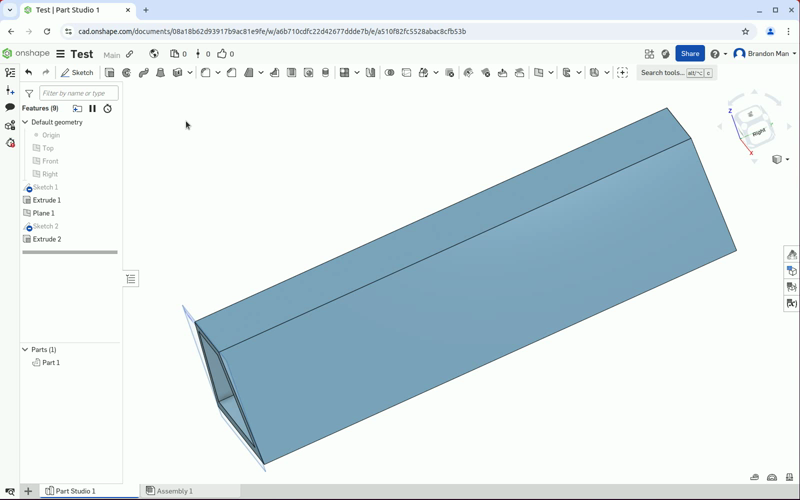
key(down, 2)
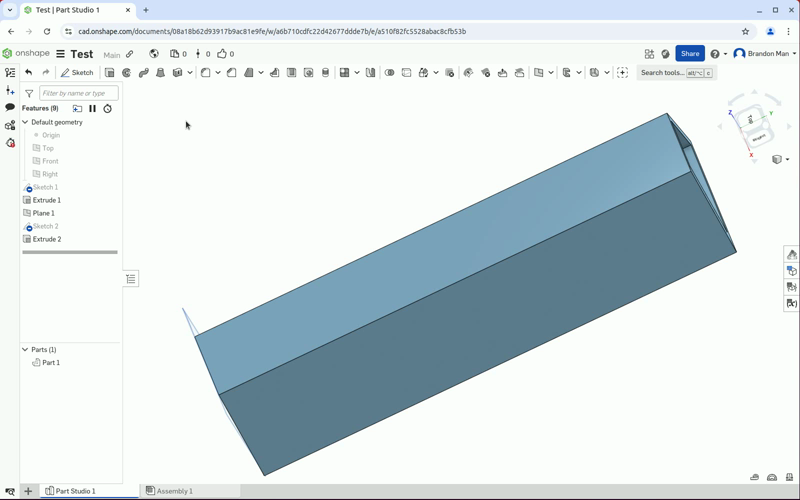
key(up, 2)
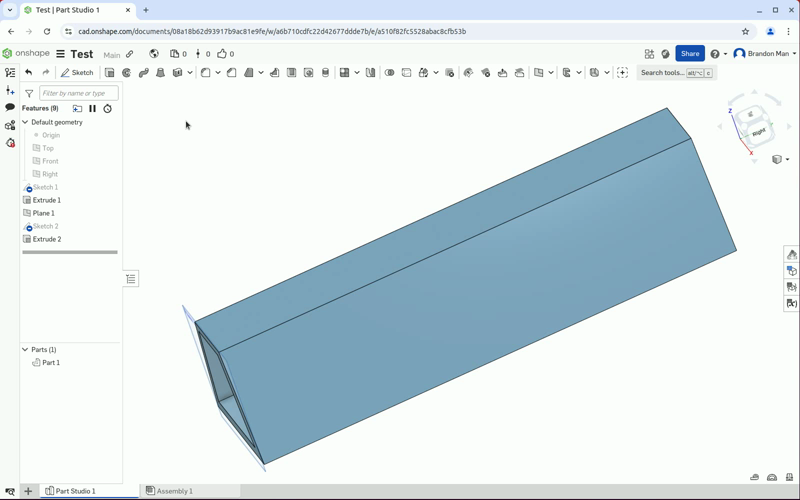
key(right, 2)
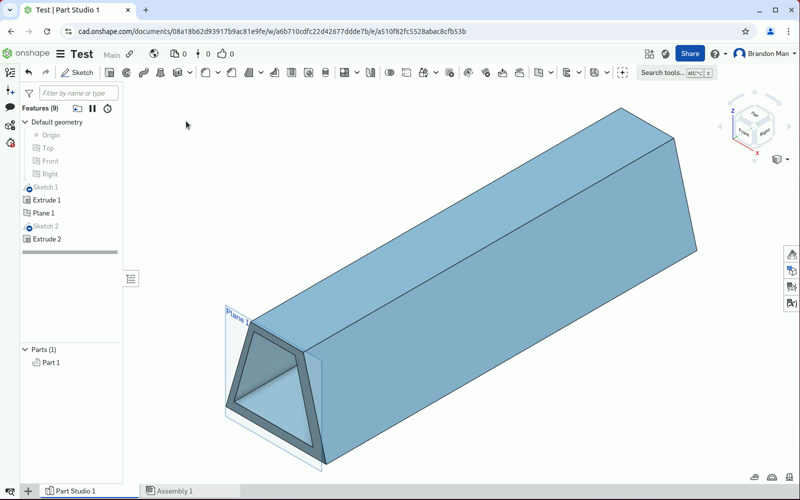
mouse_move(73, 189)
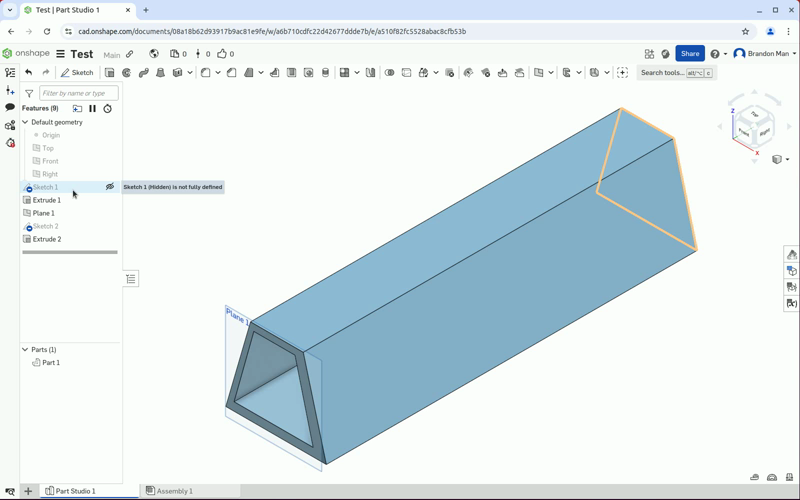
click(73, 189)